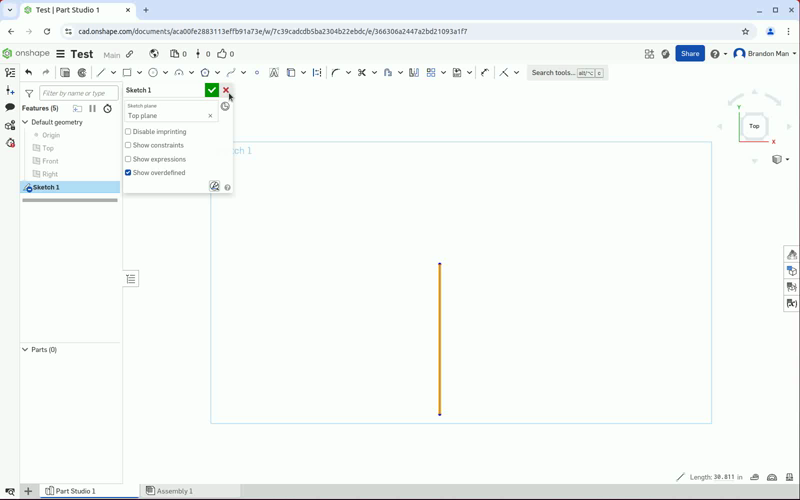
key(shift+h)
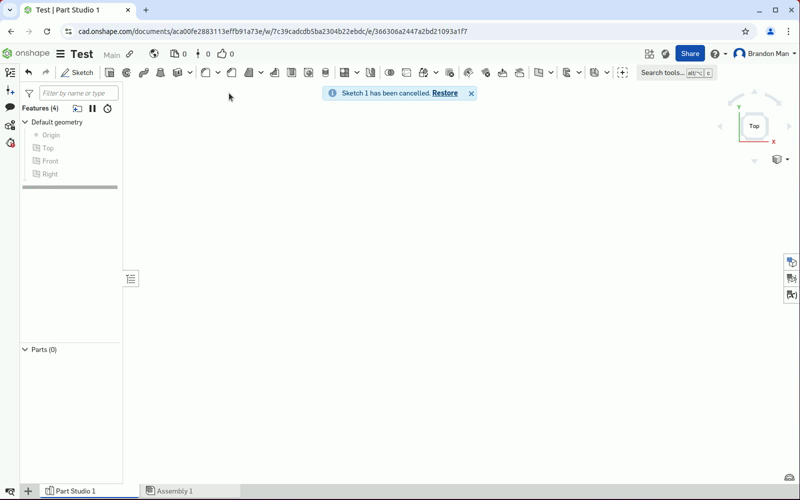
mouse_move(73, 352)
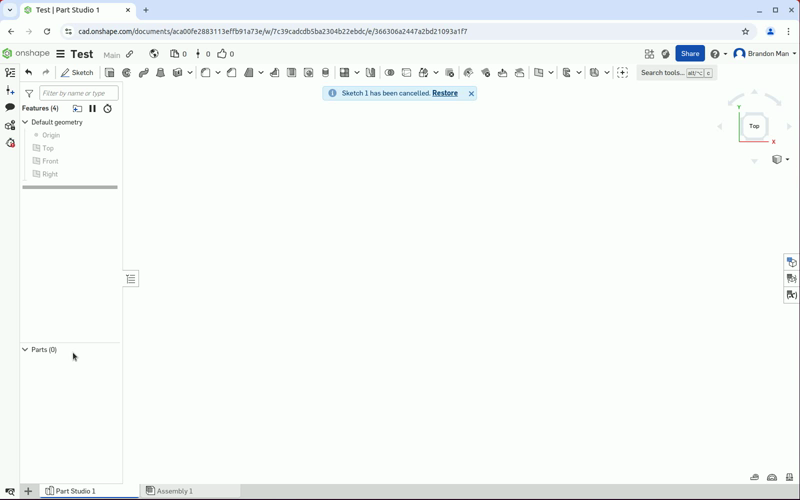
key(y)
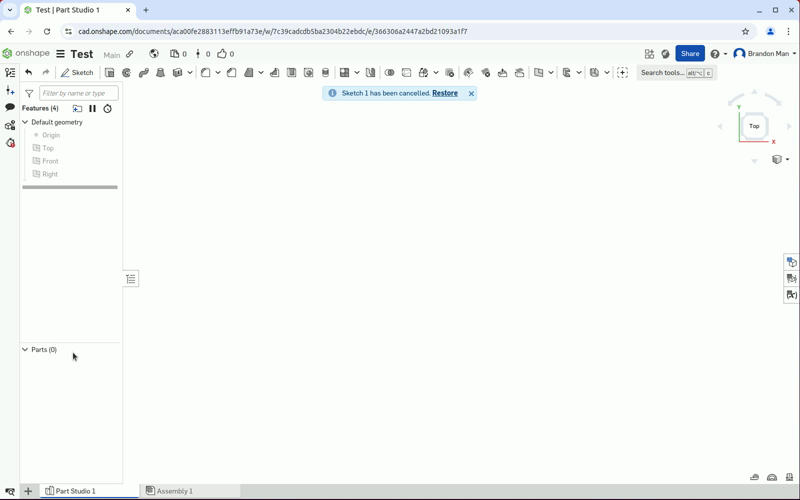
key(shift+p)
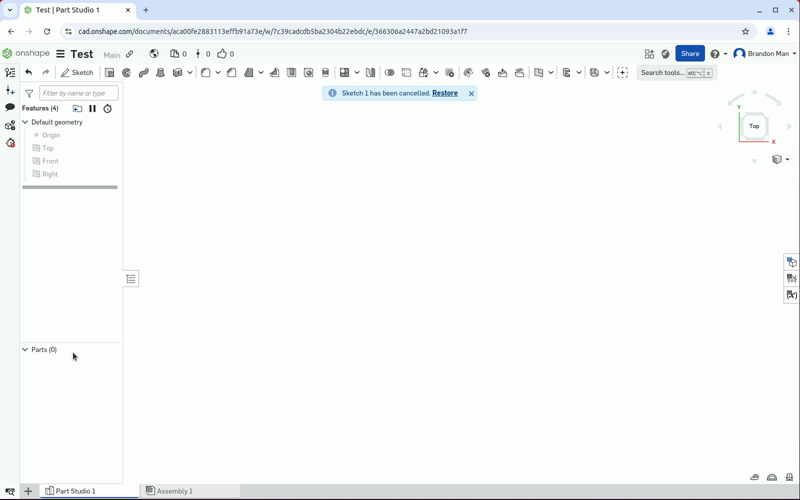
key(space)
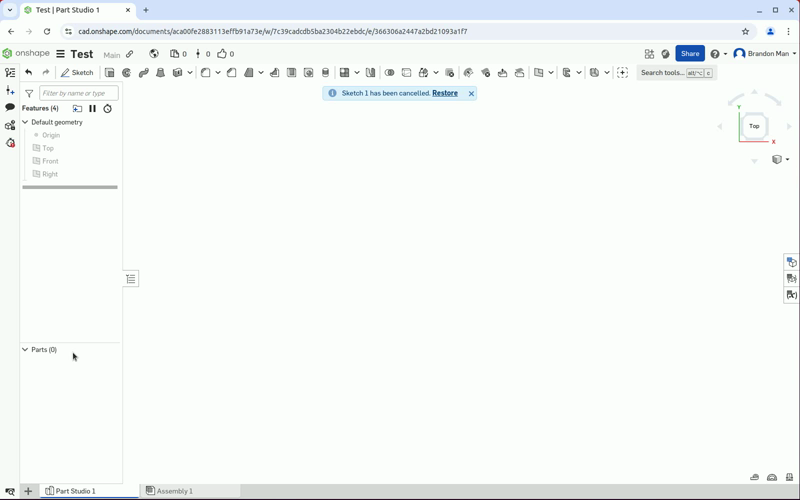
key_down(shift)
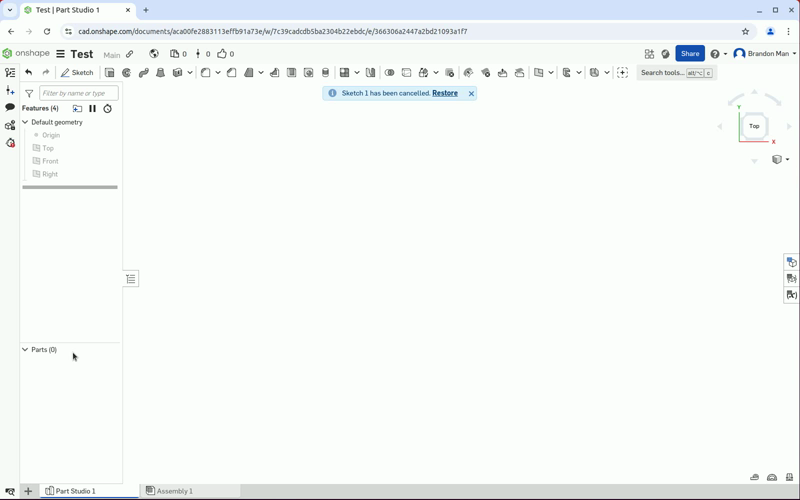
key(up)
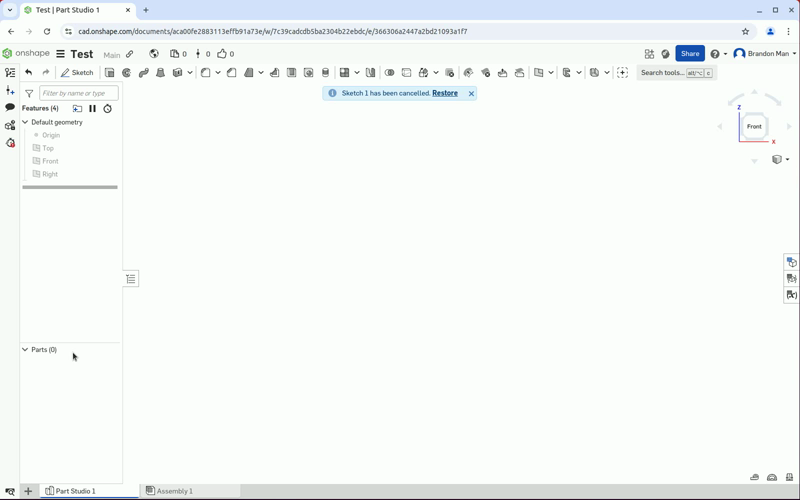
key_up(shift)
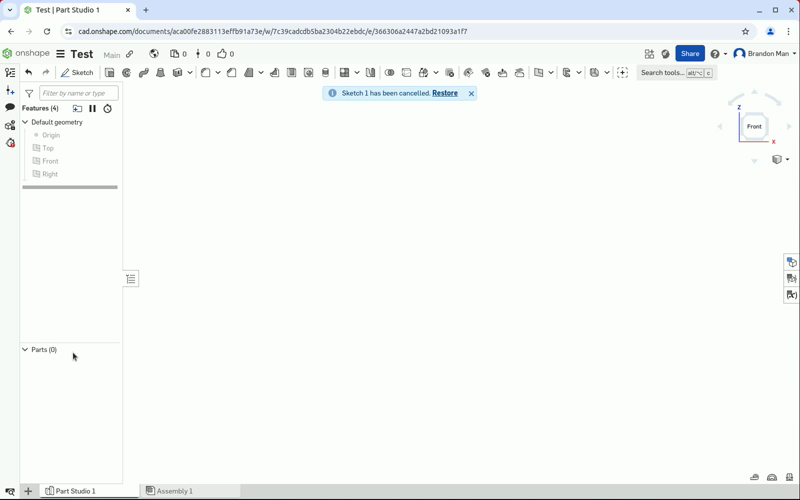
mouse_move(73, 352)
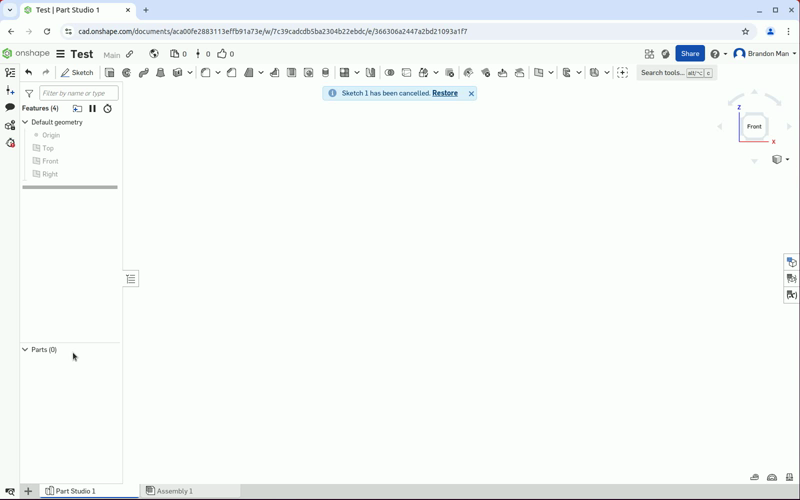
key(shift+y)
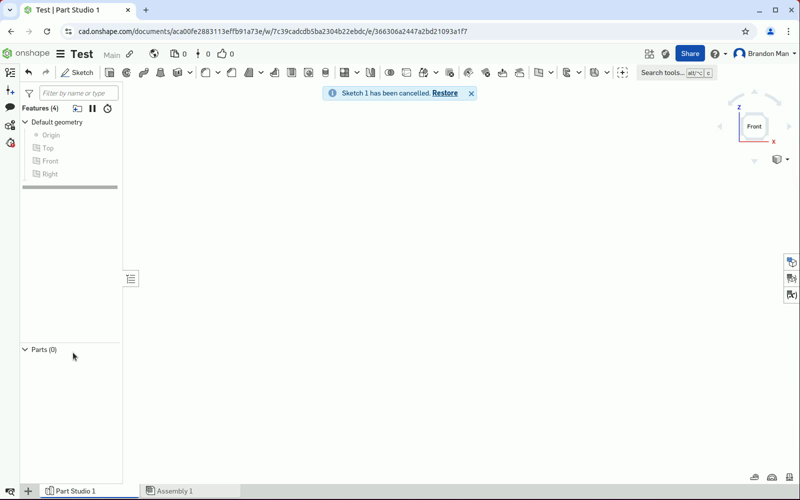
key(shift+s)
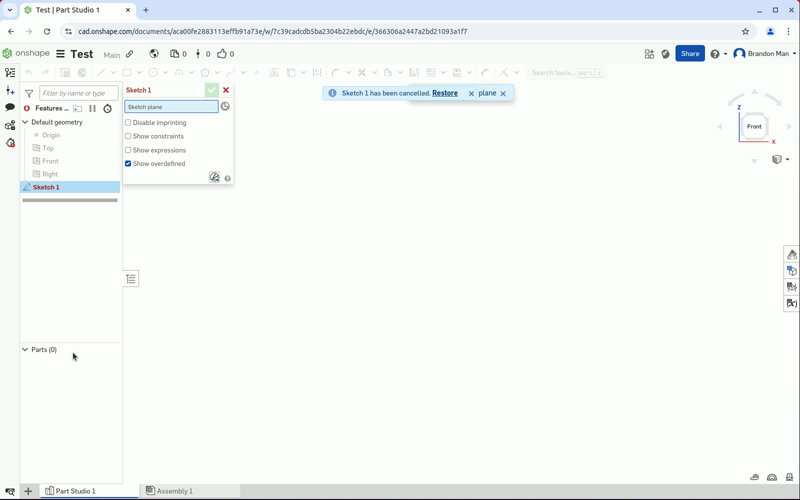
mouse_move(73, 163)
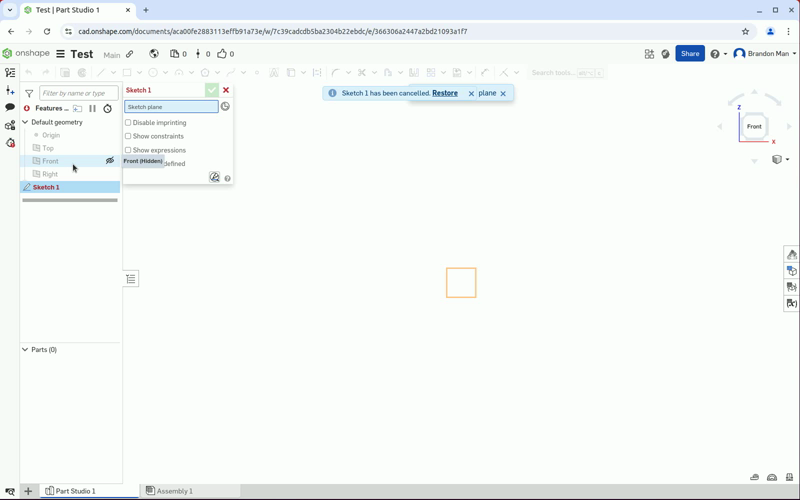
click(73, 163)
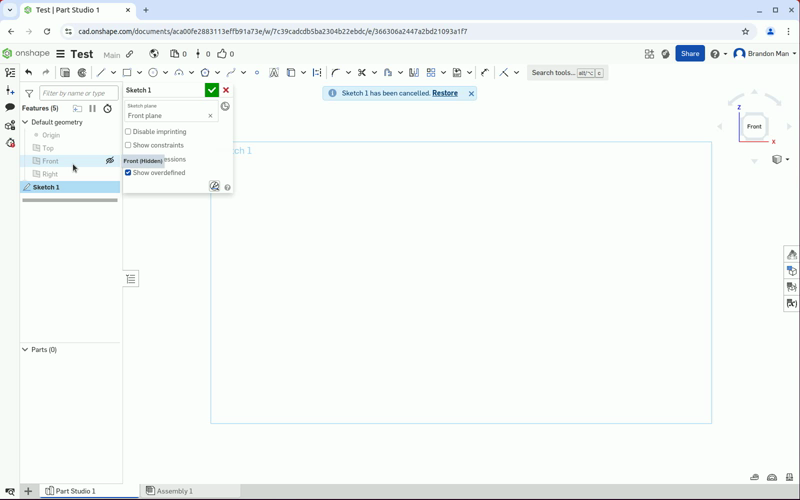
mouse_move(73, 352)
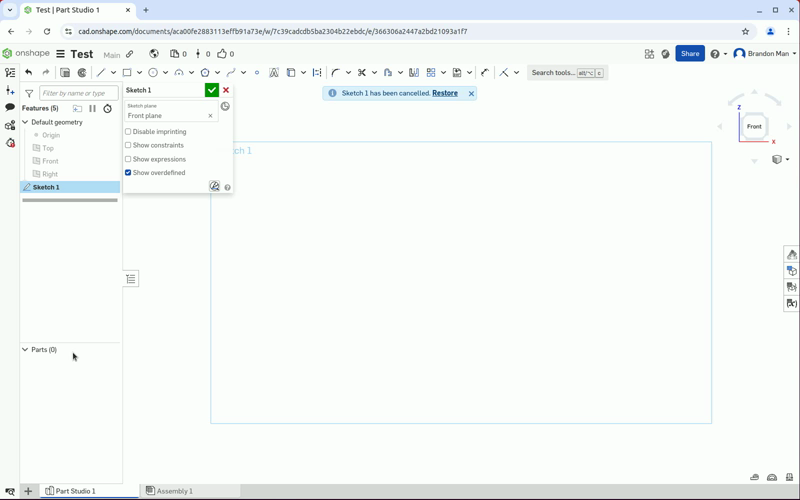
key(y)
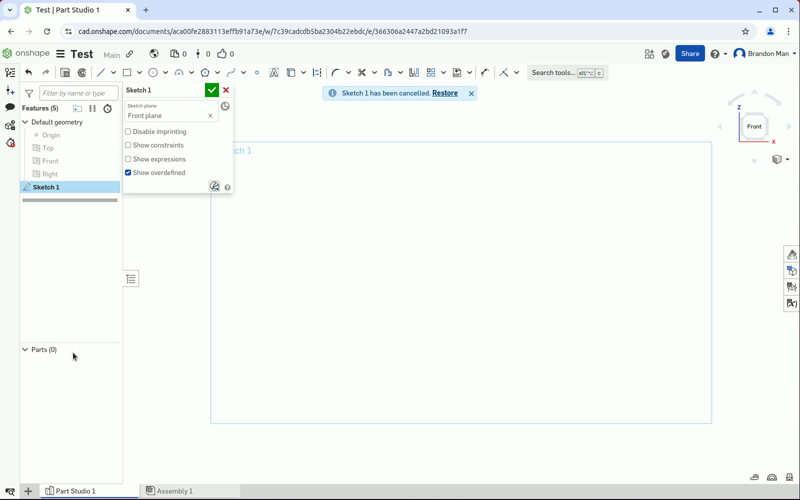
key(c)
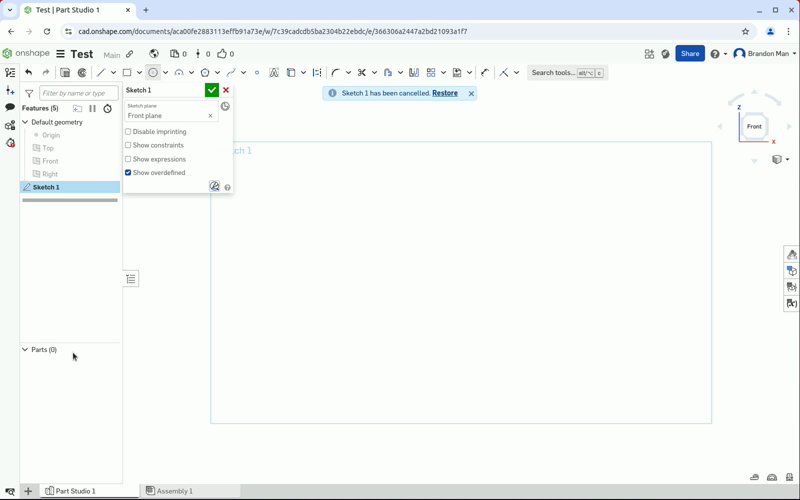
key_down(shift)
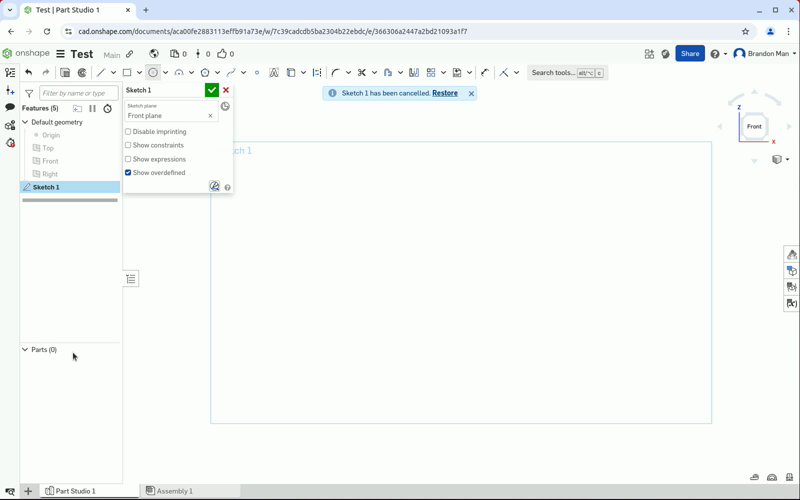
mouse_move(538, 190)
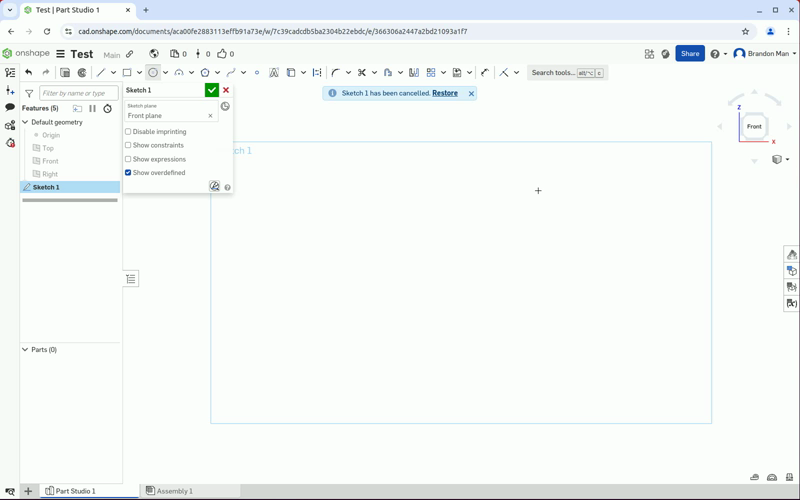
click(538, 190)
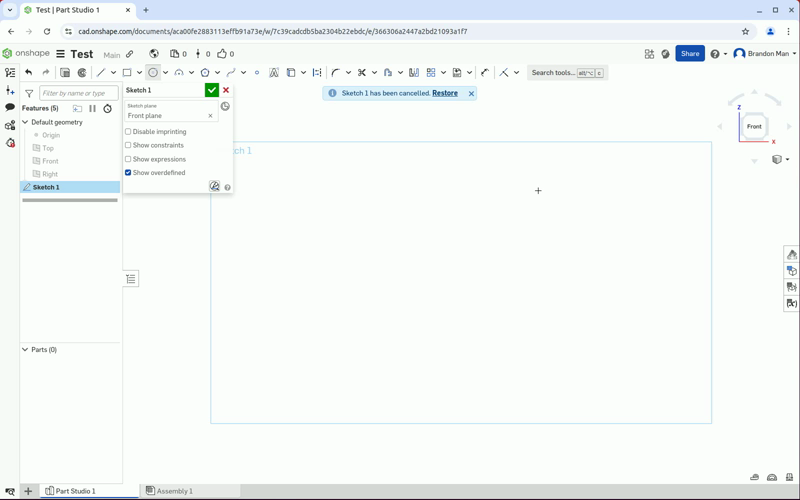
key_up(shift)
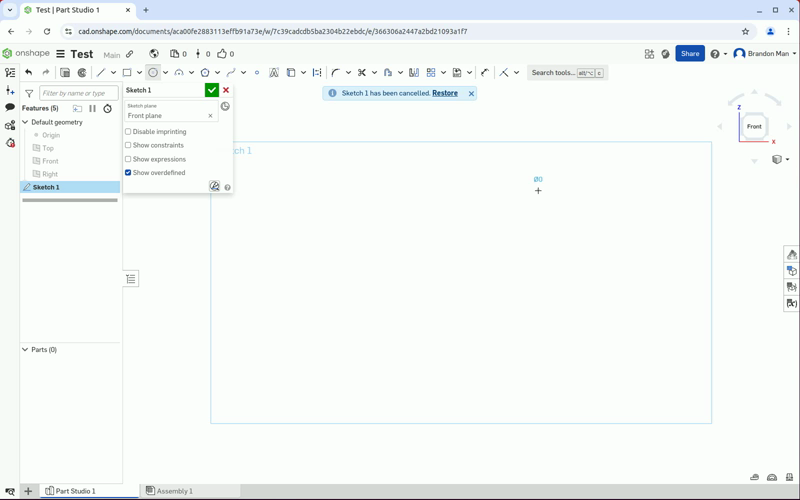
mouse_move(549, 190)
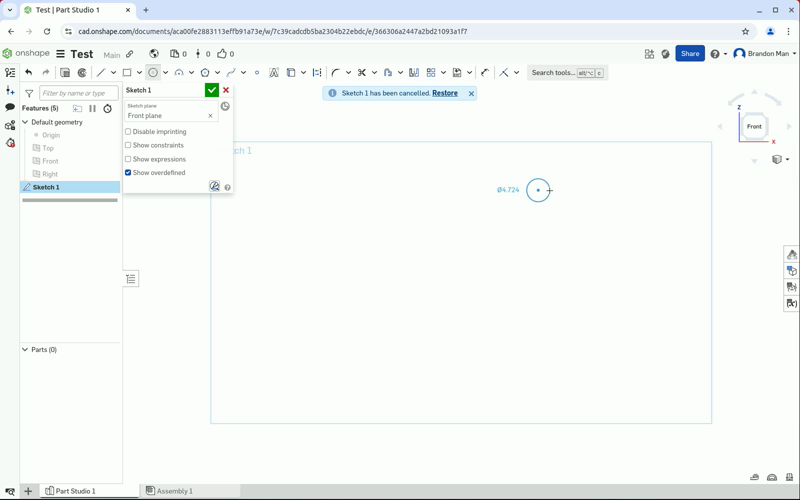
click(549, 190)
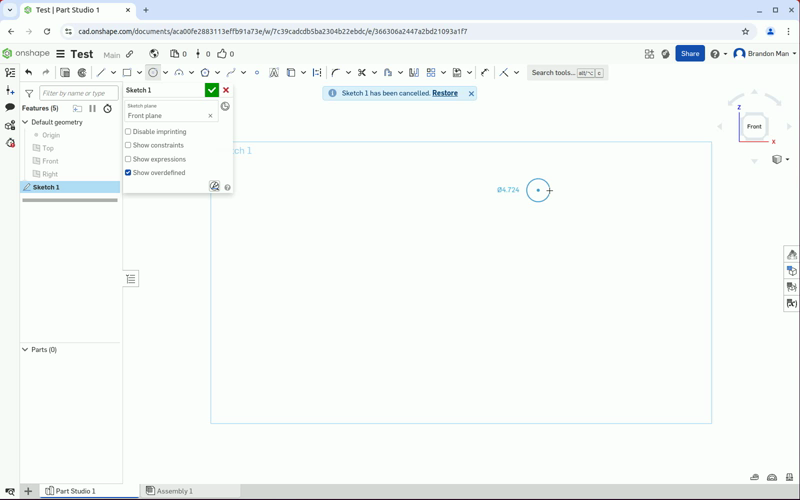
key(esc)
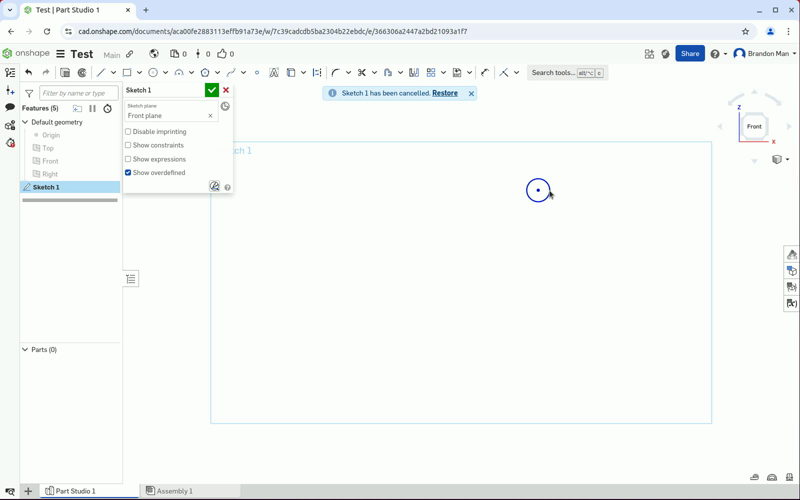
mouse_move(544, 184)
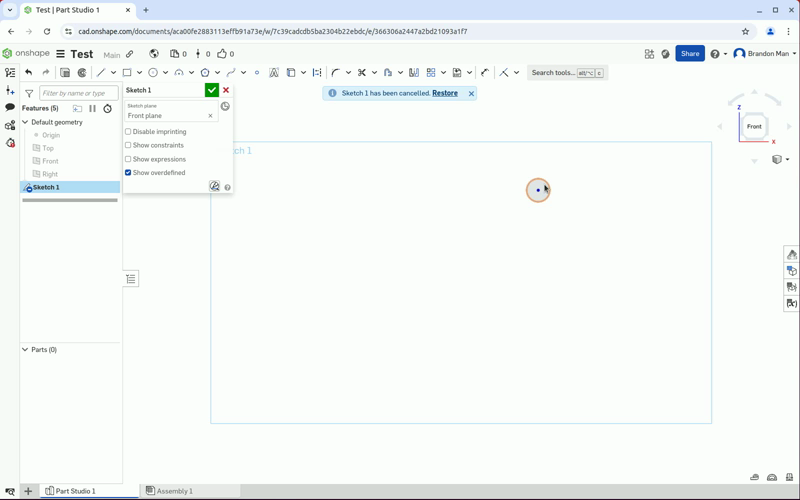
scroll(6)
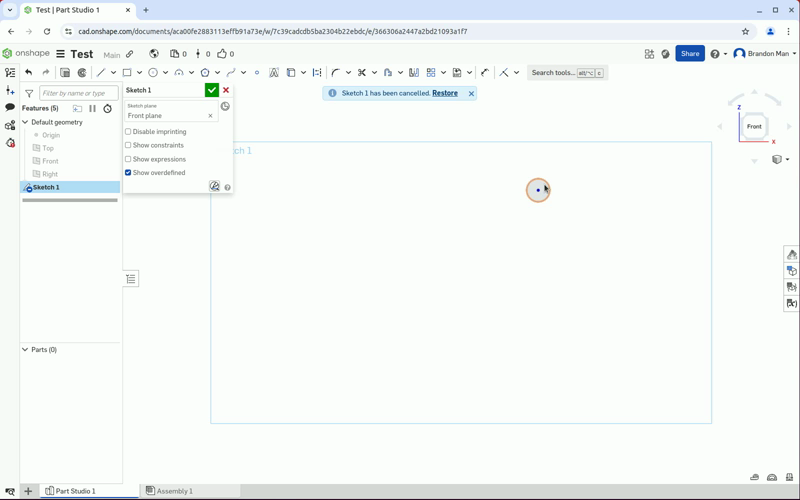
scroll(6)
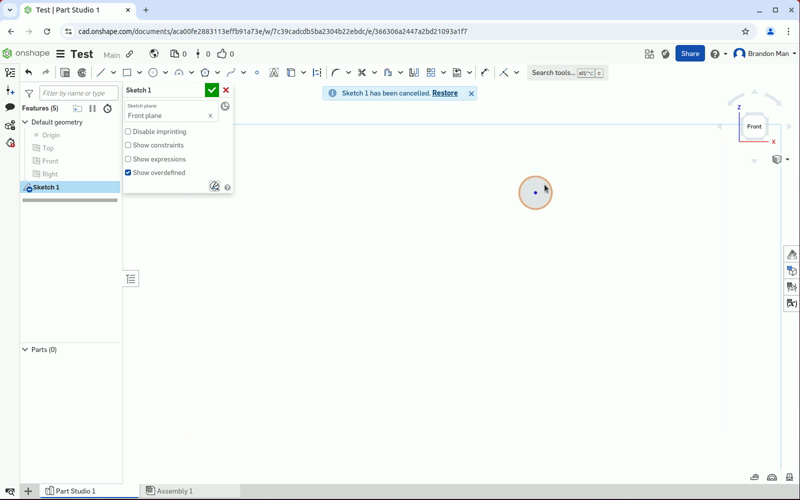
scroll(6)
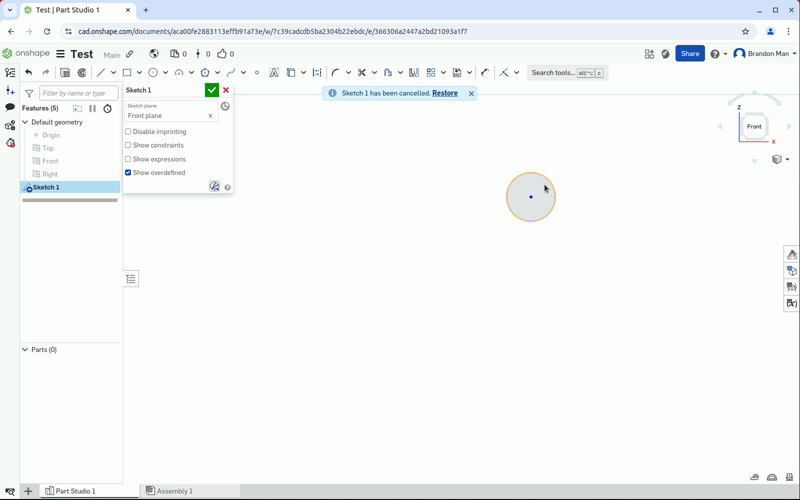
scroll(6)
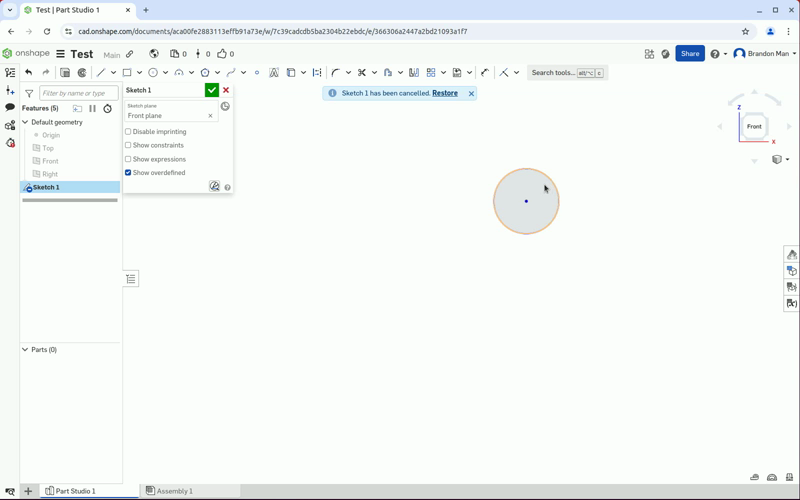
scroll(6)
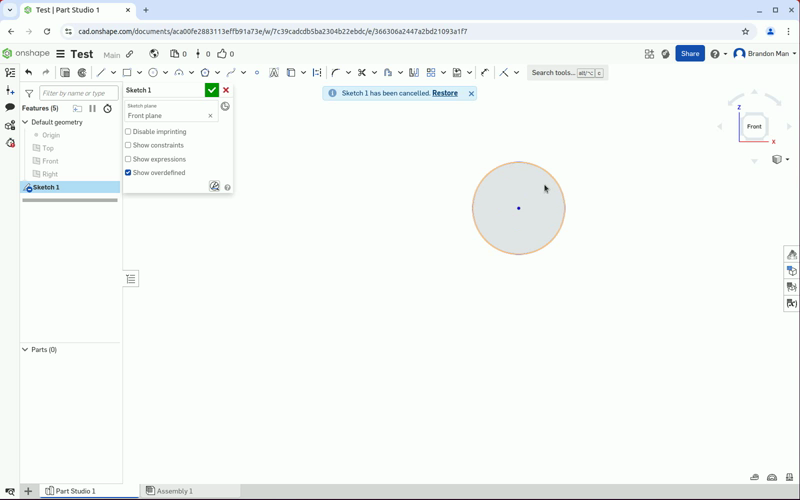
scroll(6)
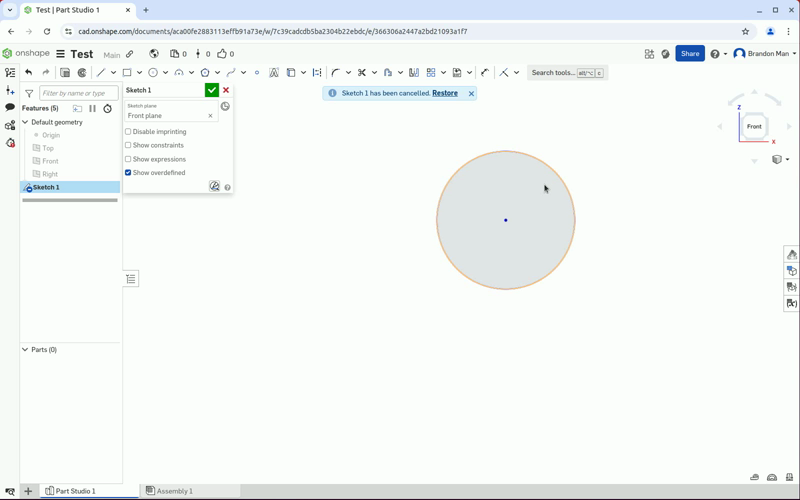
scroll(6)
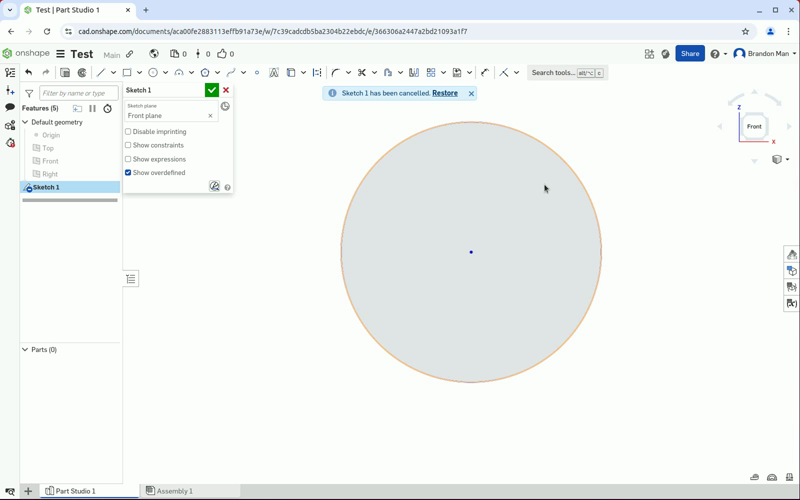
click(544, 184)
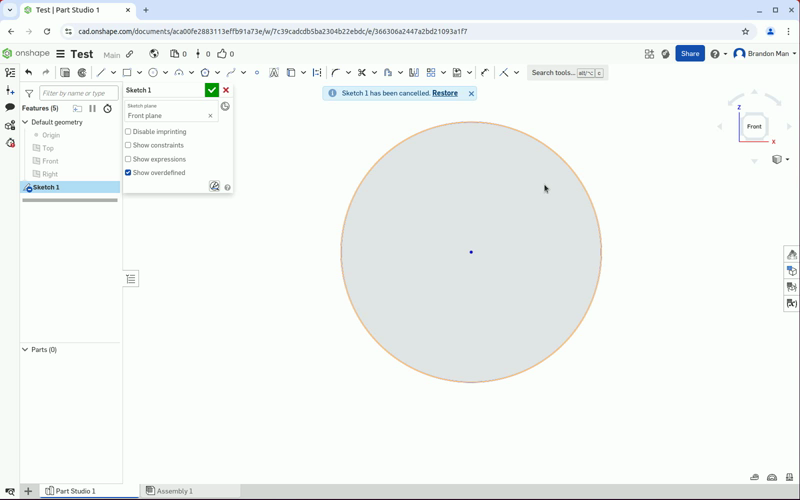
scroll(-6)
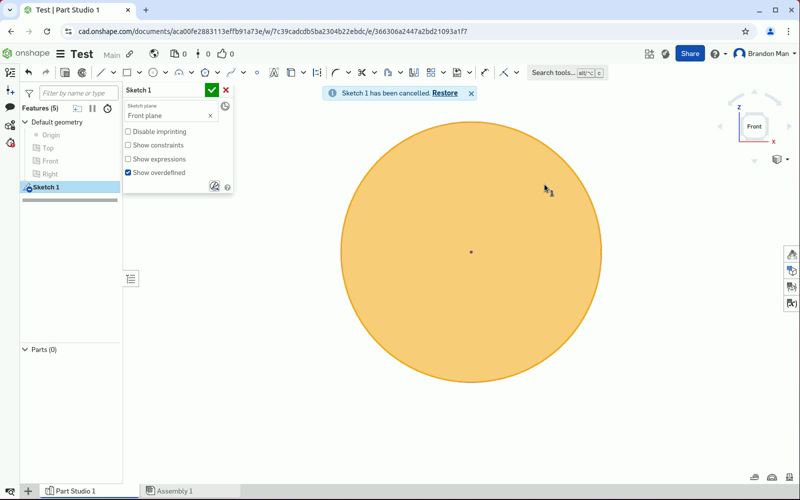
scroll(-6)
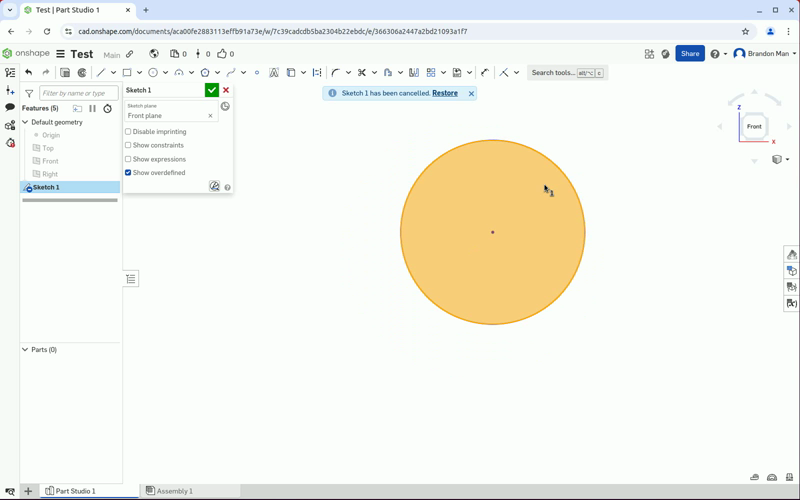
scroll(-6)
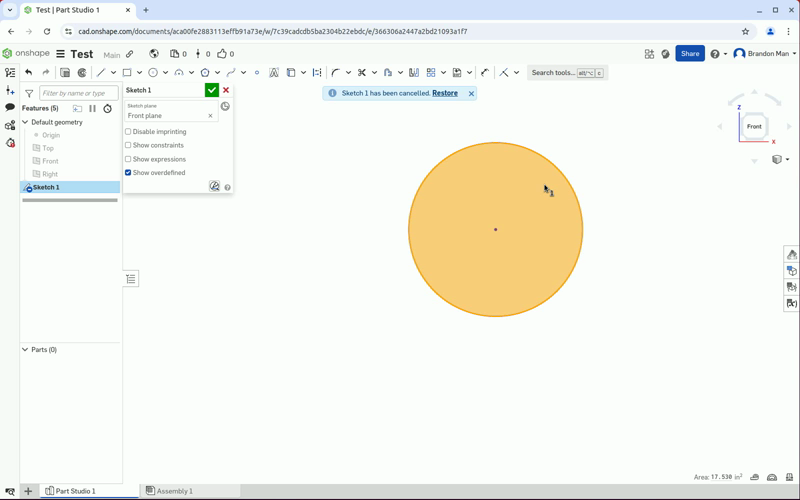
scroll(-6)
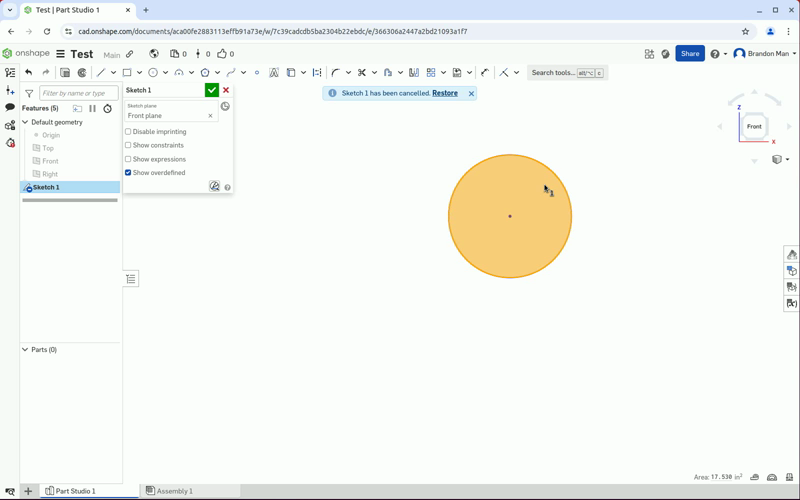
scroll(-6)
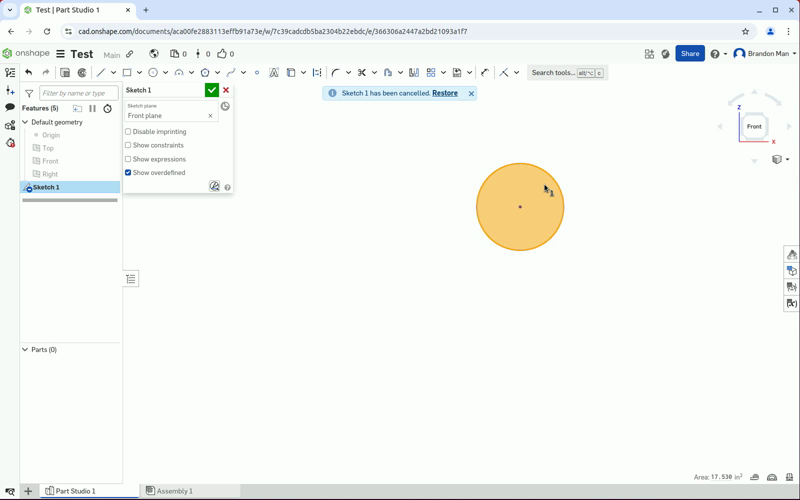
scroll(-6)
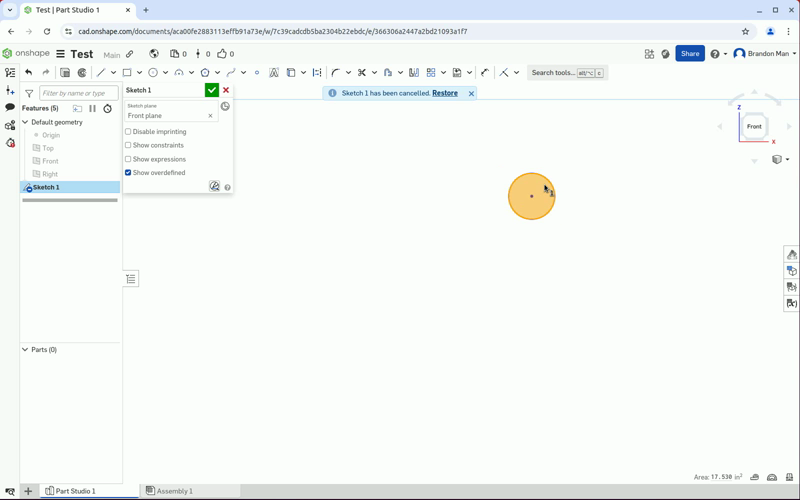
scroll(-6)
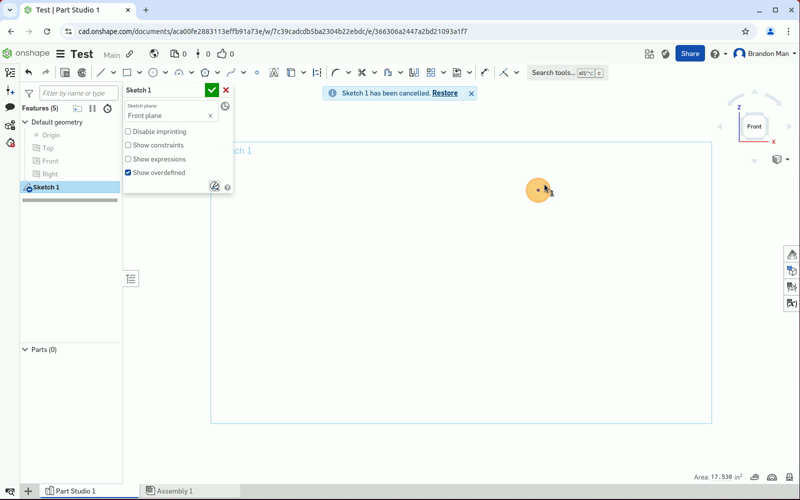
mouse_move(73, 352)
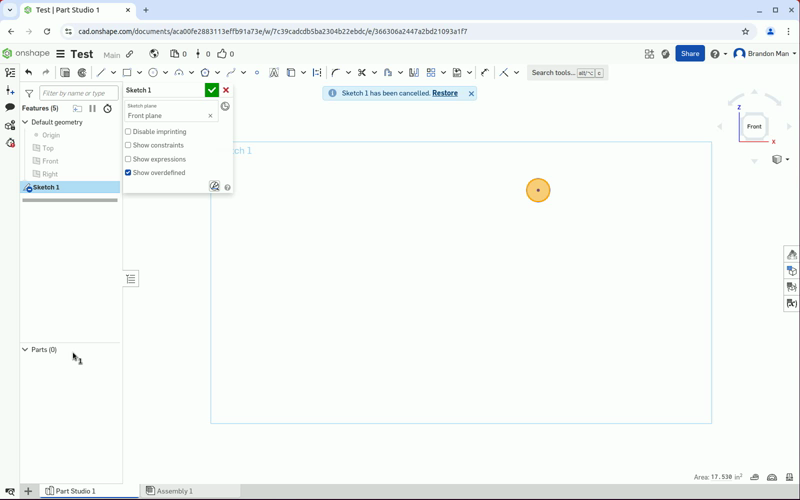
key(shift+y)
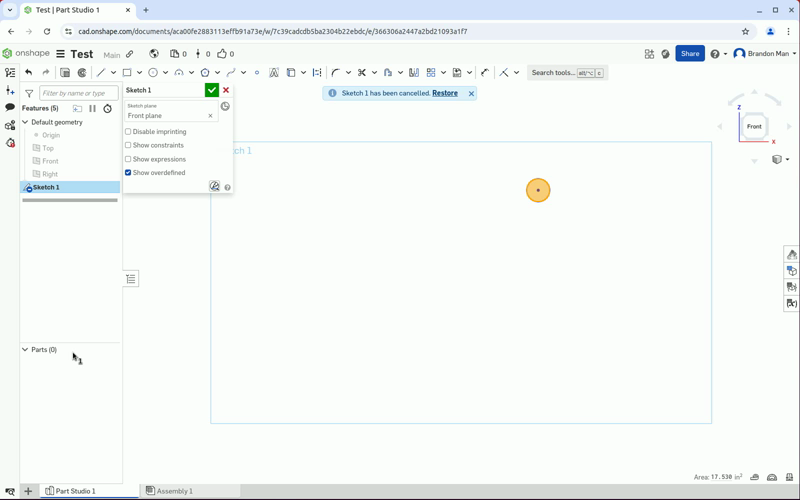
key(shift+e)
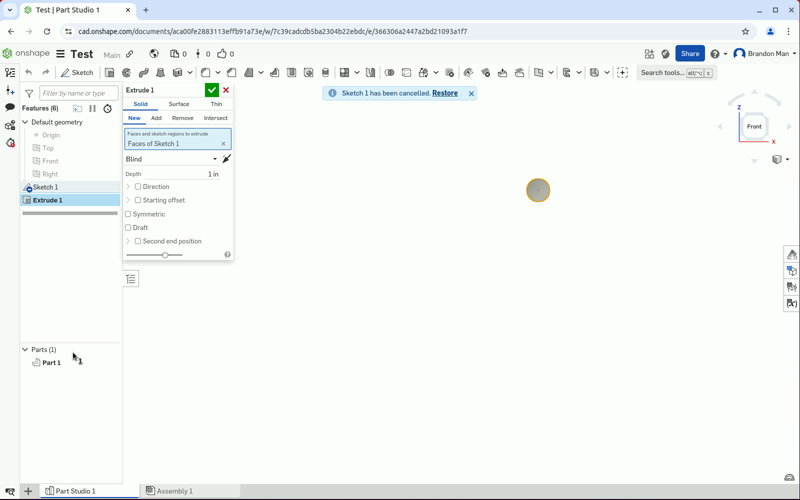
mouse_move(143, 106)
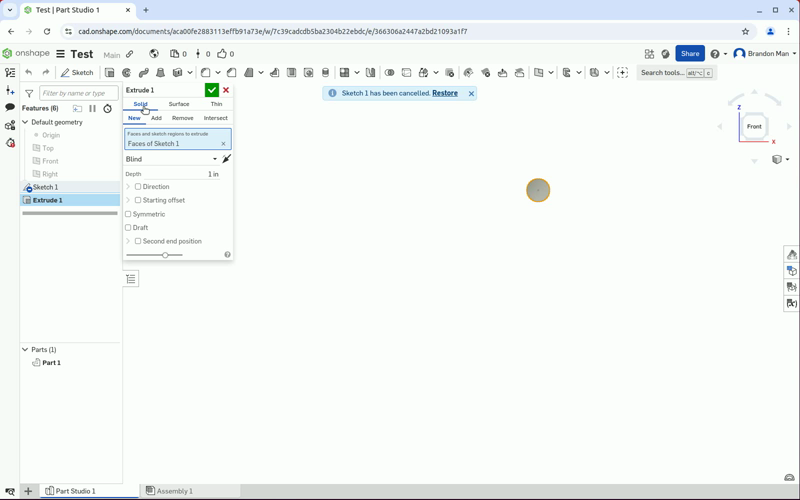
click(143, 106)
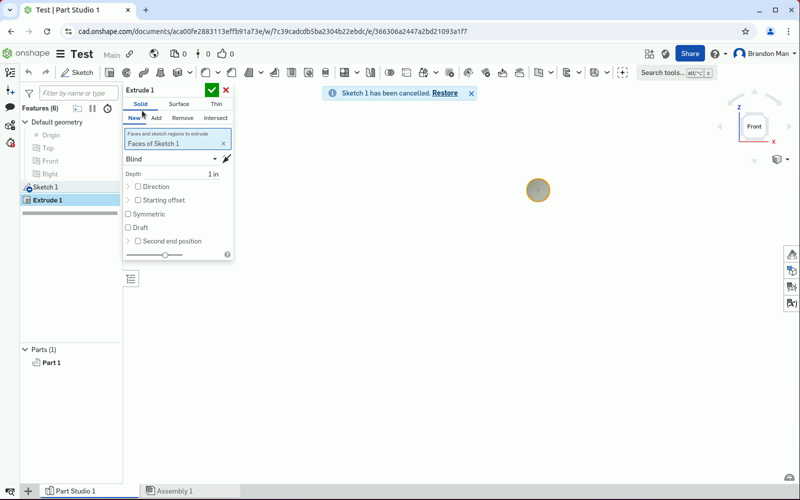
mouse_move(137, 120)
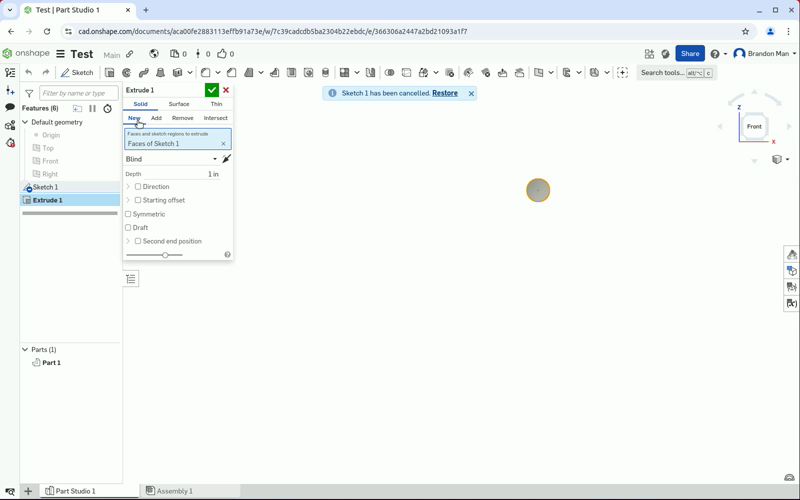
click(137, 120)
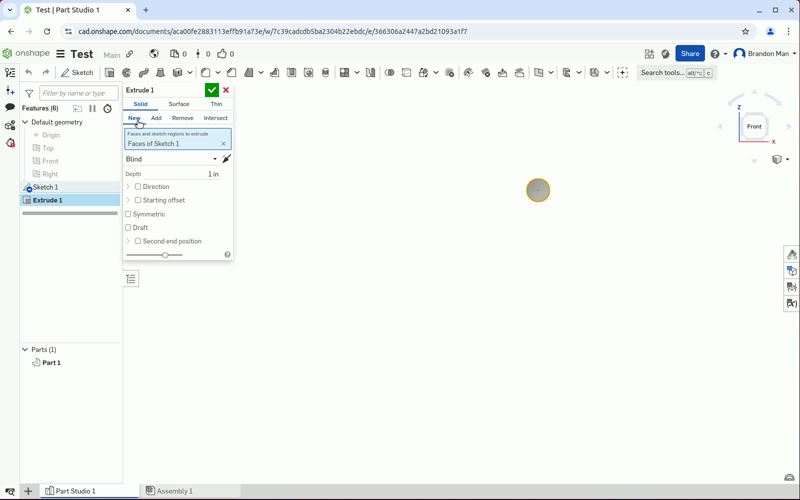
key(tab, 4)
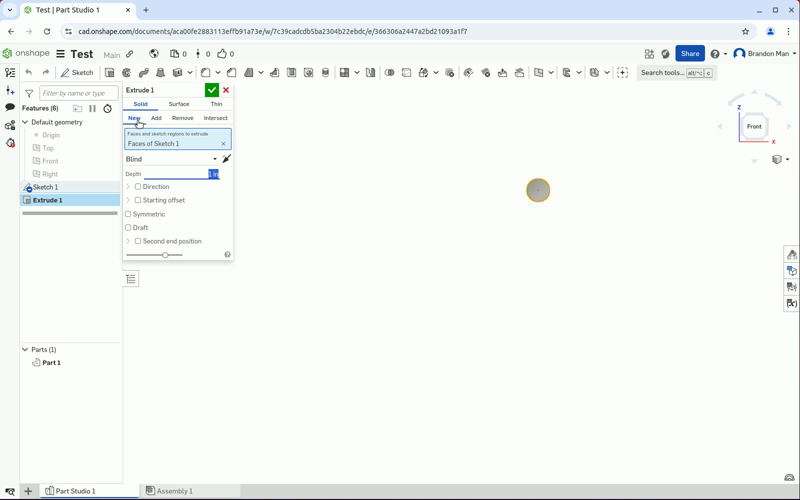
text(17.331)
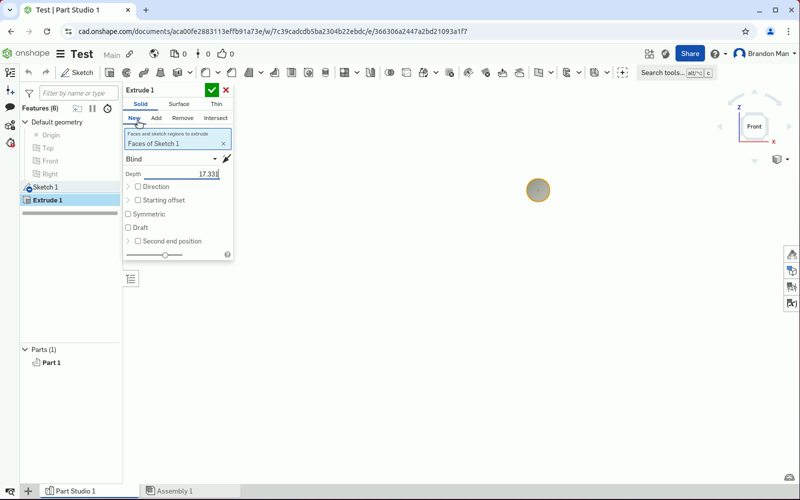
key(enter)
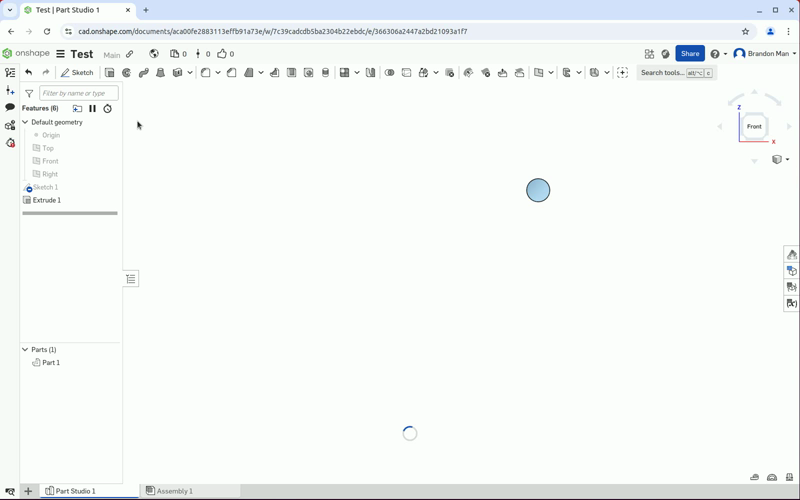
key(shift+h)
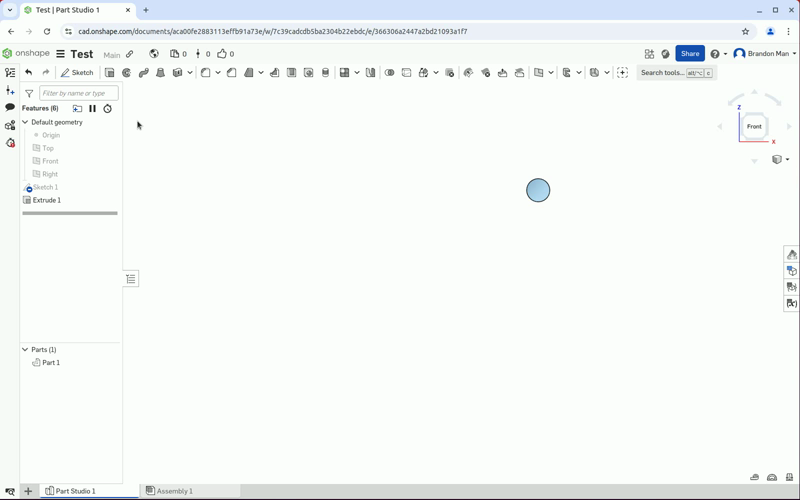
key(shift+h)
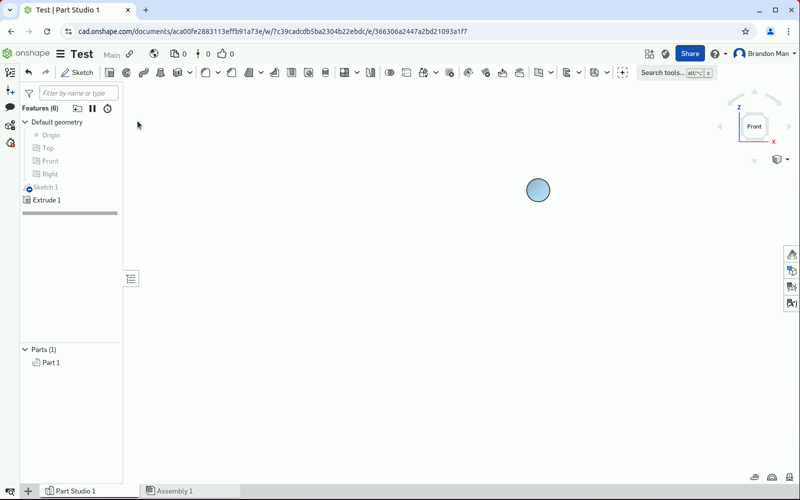
mouse_move(73, 189)
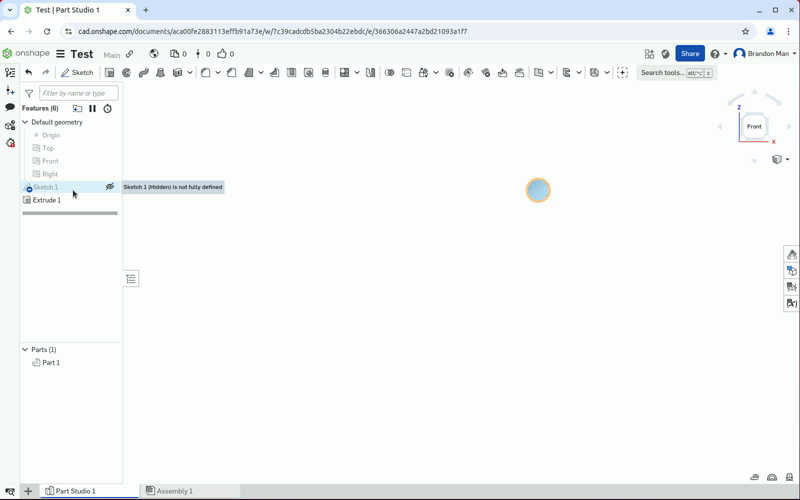
click(73, 189)
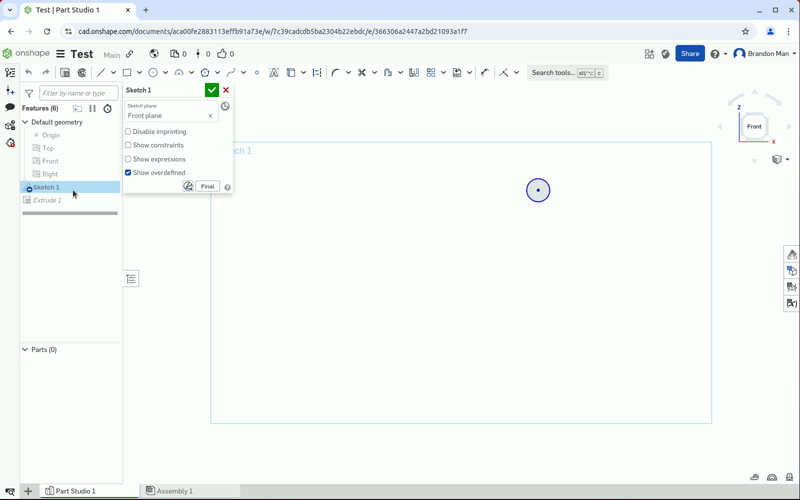
mouse_move(229, 92)
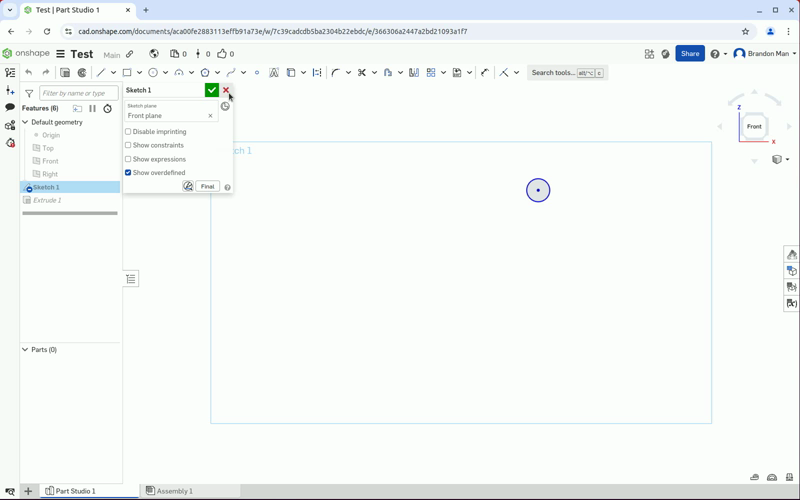
click(229, 92)
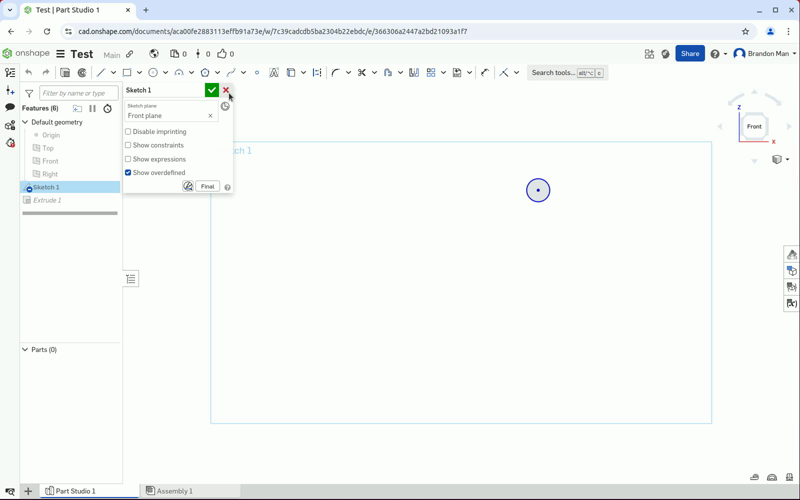
key(shift+s)
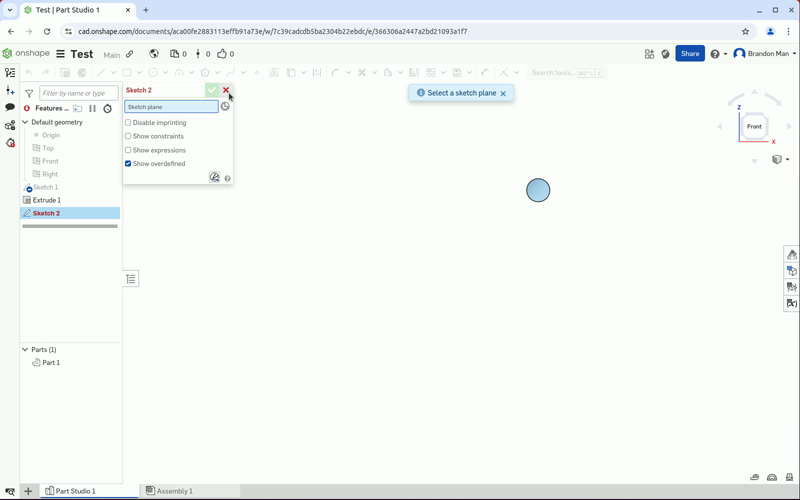
mouse_move(73, 163)
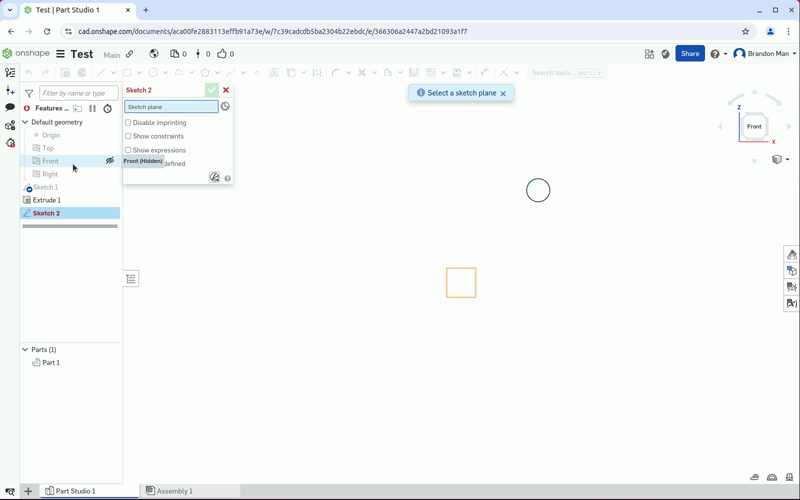
click(73, 163)
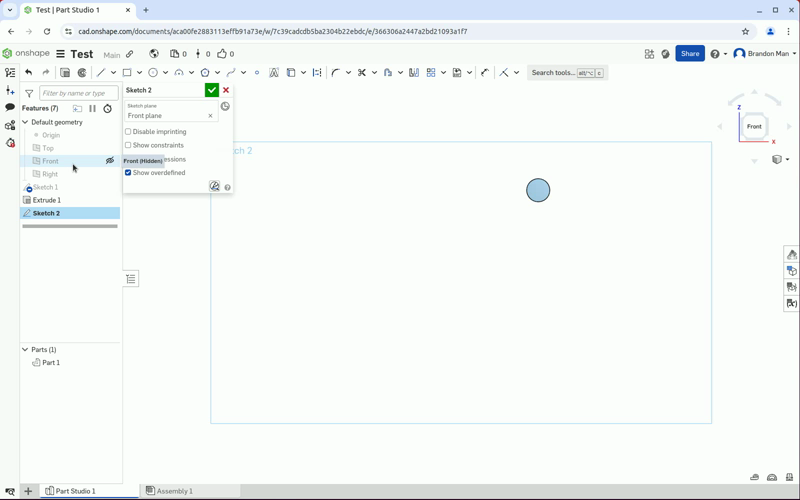
mouse_move(73, 352)
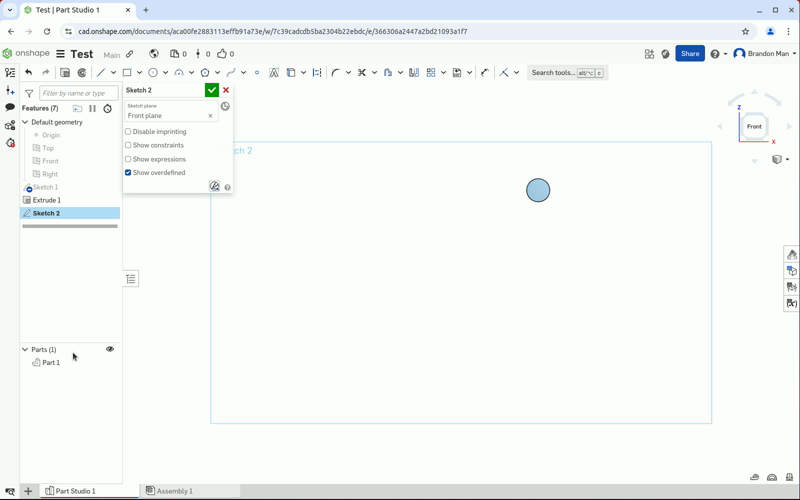
key(y)
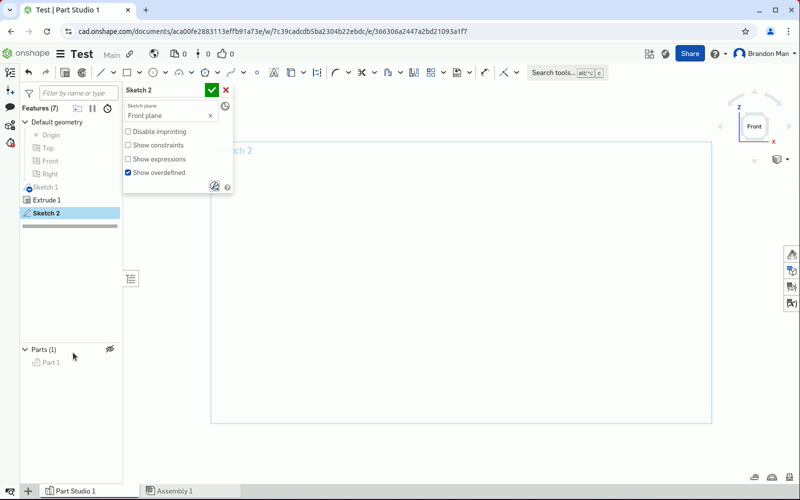
key(c)
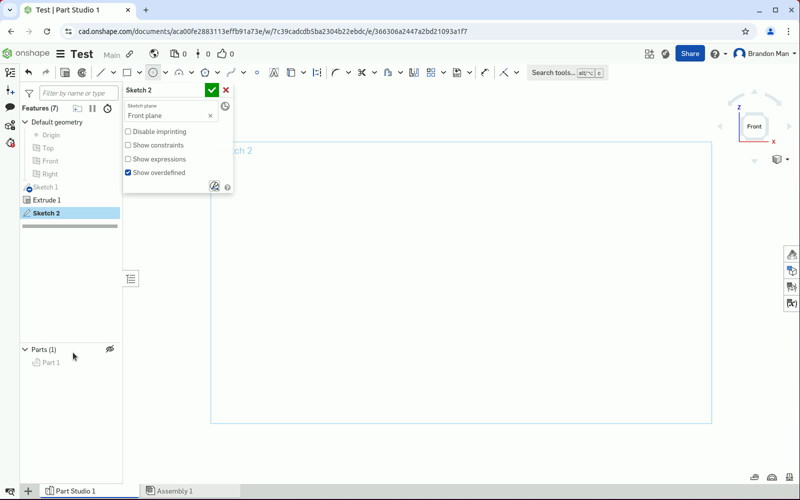
key_down(shift)
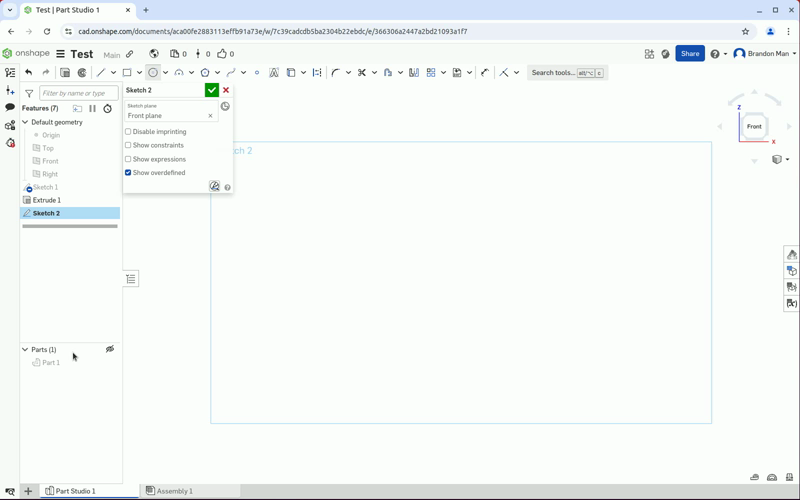
mouse_move(389, 183)
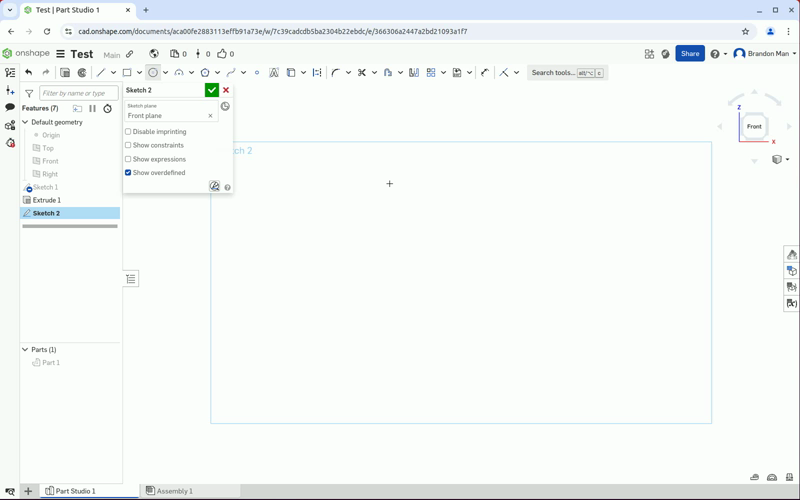
click(389, 183)
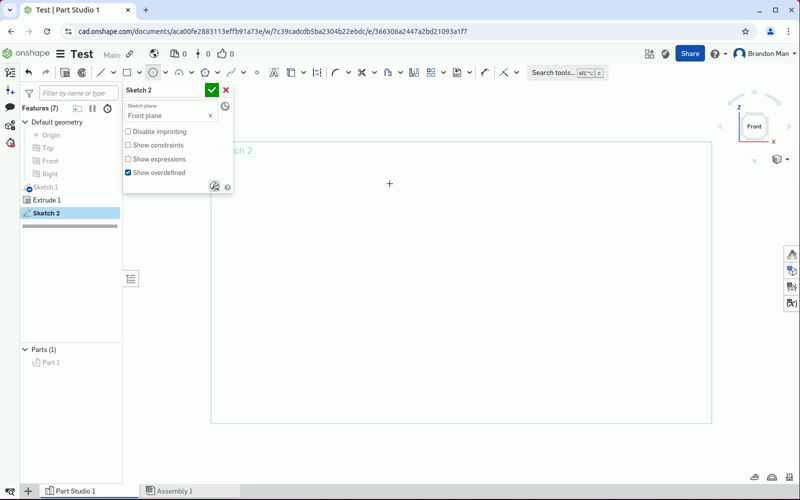
key_up(shift)
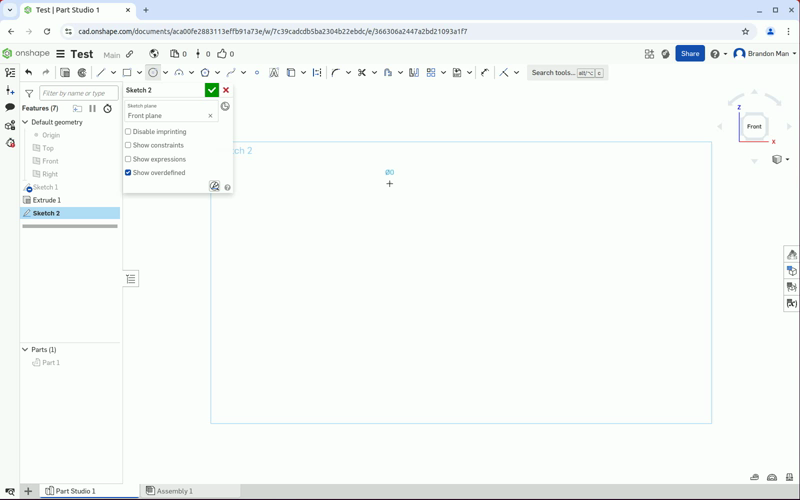
mouse_move(398, 183)
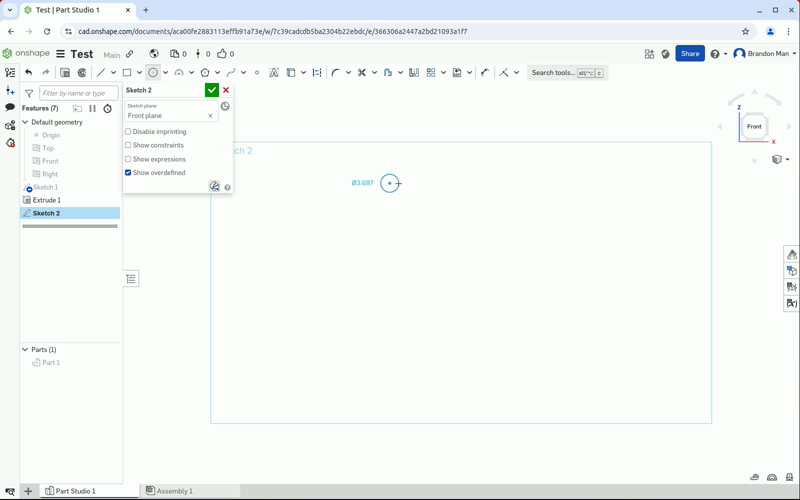
click(398, 183)
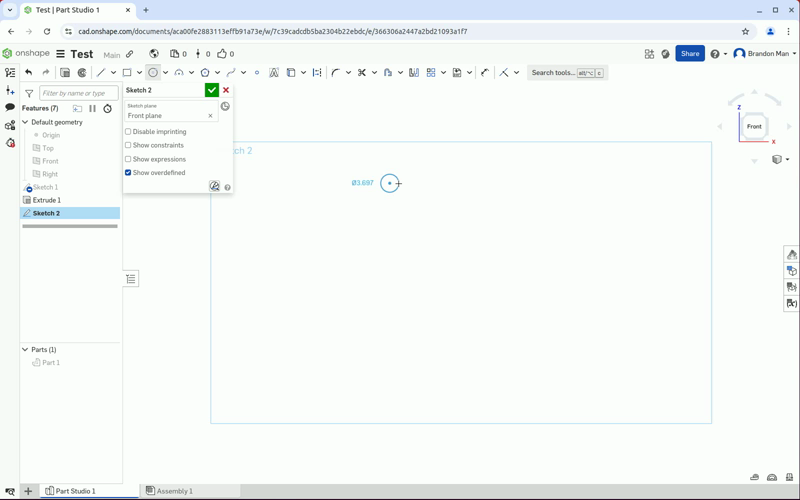
key(esc)
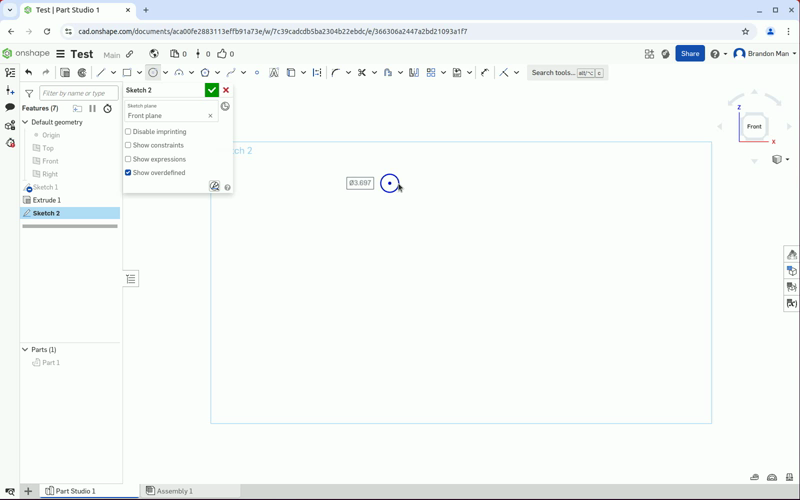
mouse_move(389, 176)
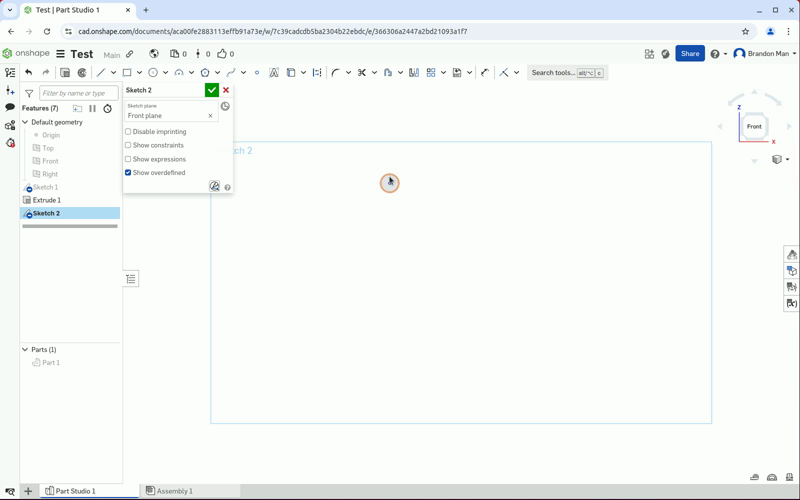
scroll(6)
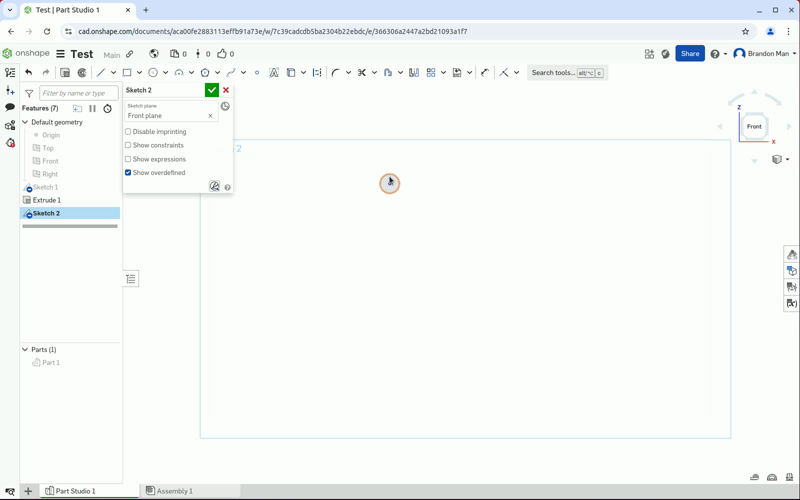
scroll(6)
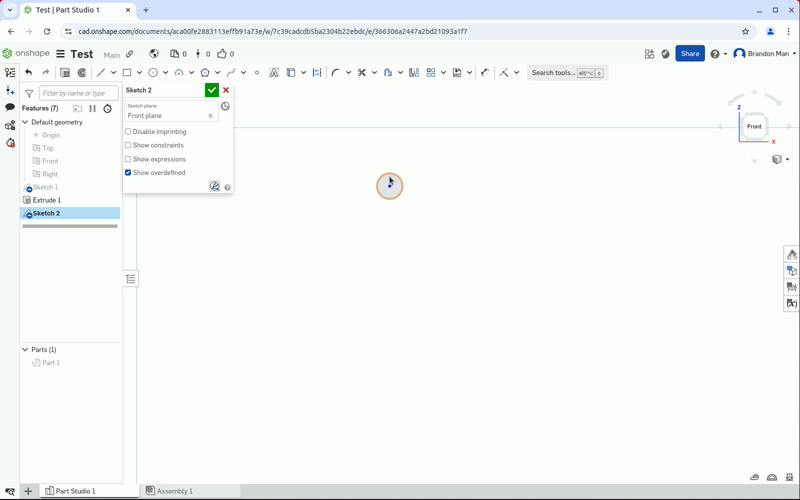
scroll(6)
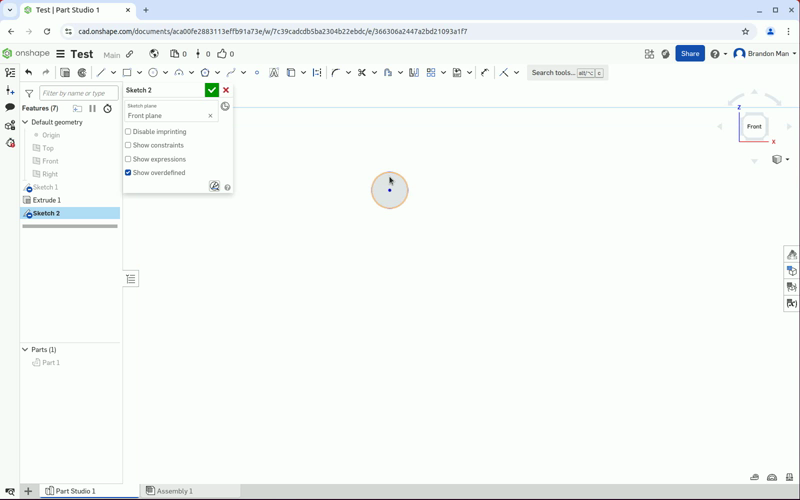
scroll(6)
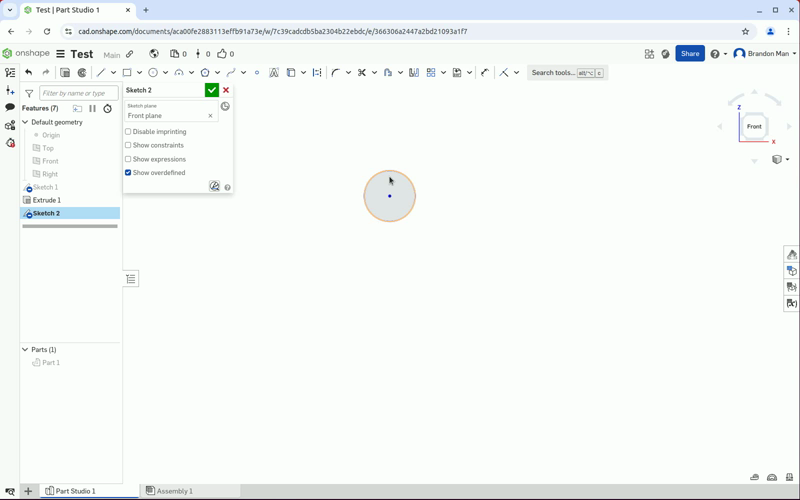
scroll(6)
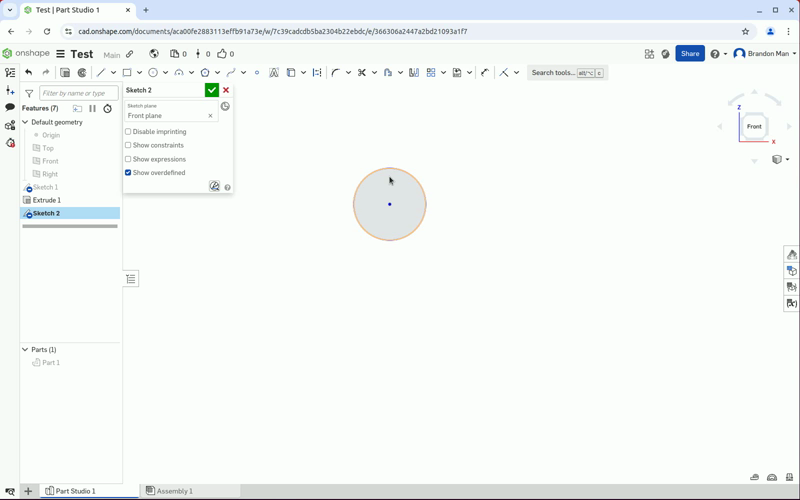
scroll(6)
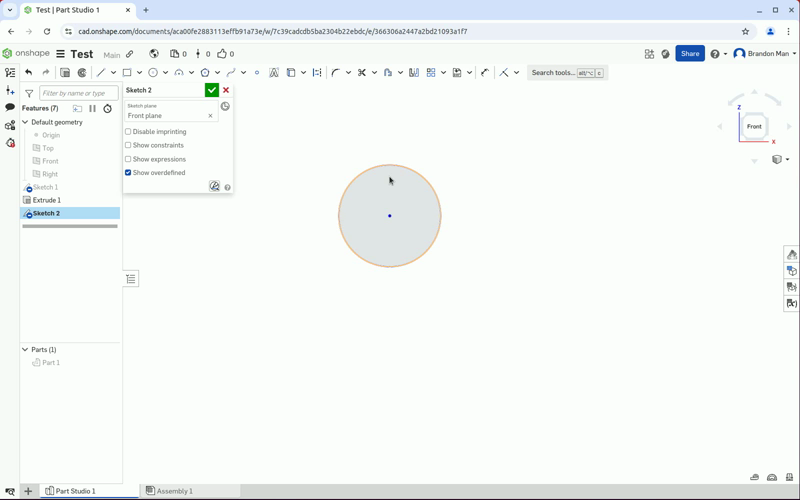
scroll(6)
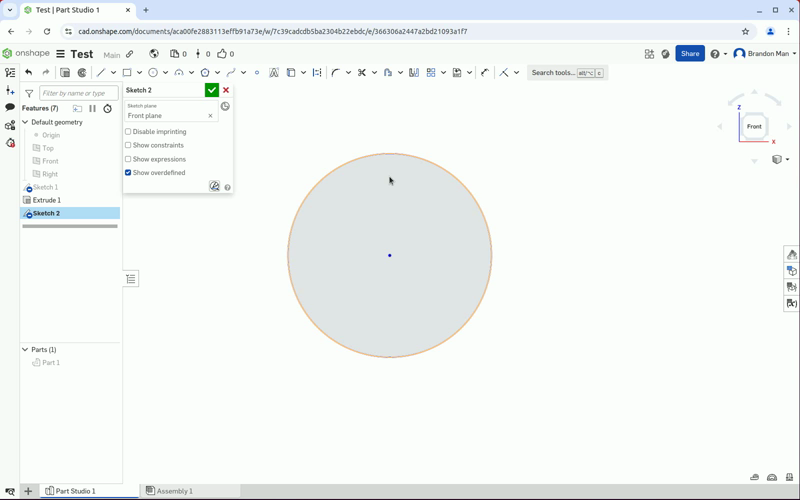
click(389, 176)
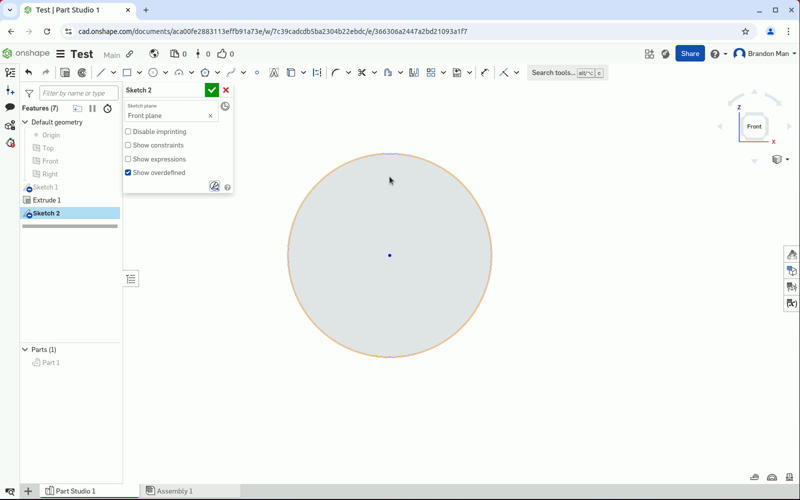
scroll(-6)
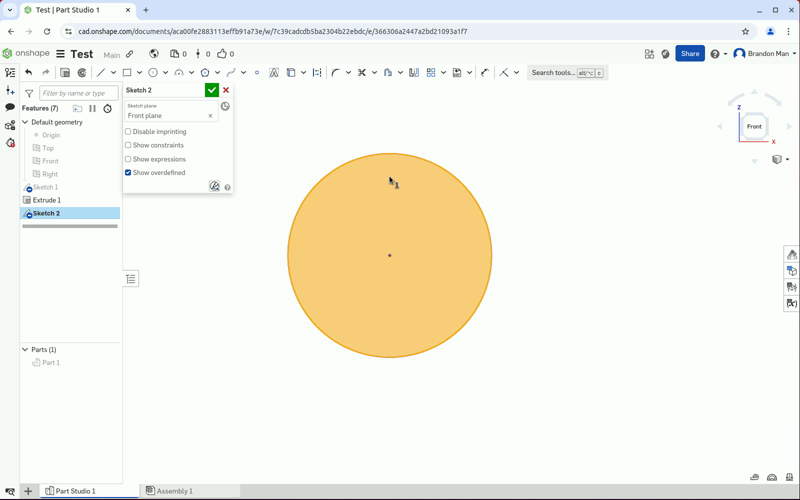
scroll(-6)
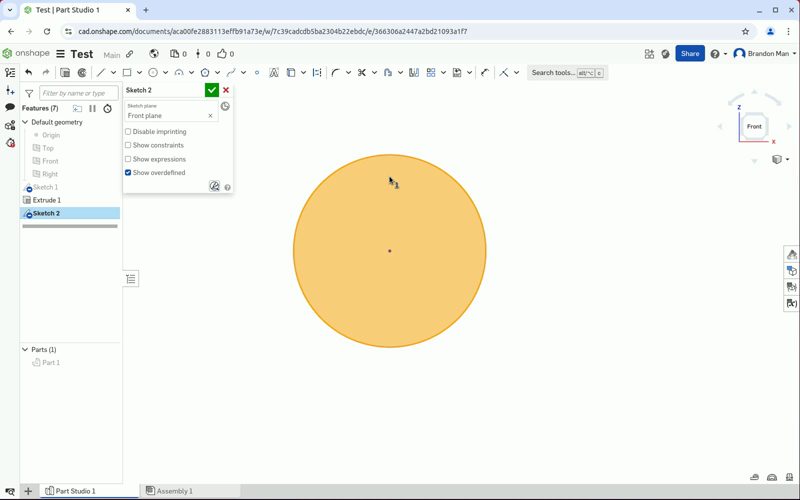
scroll(-6)
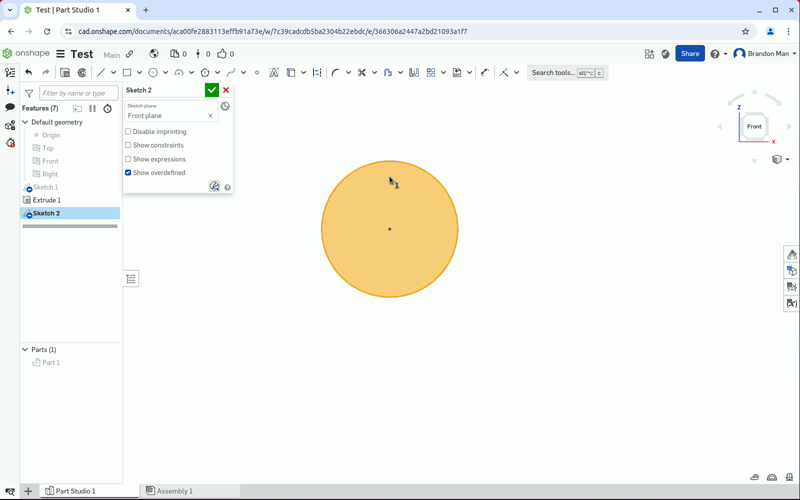
scroll(-6)
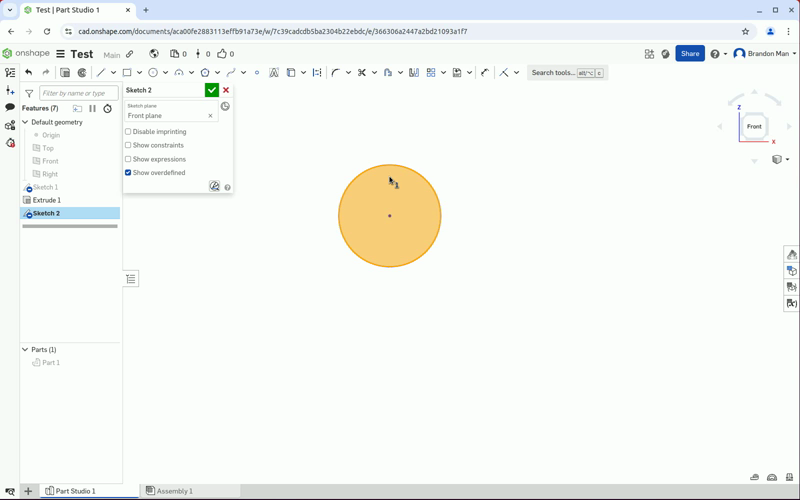
scroll(-6)
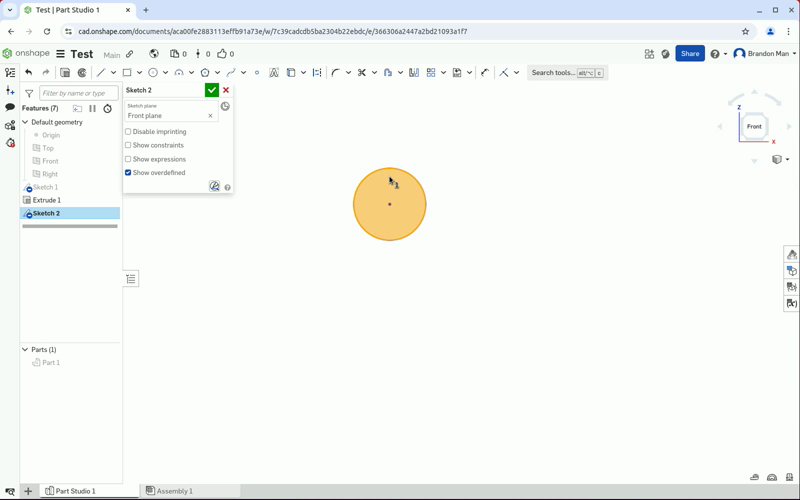
scroll(-6)
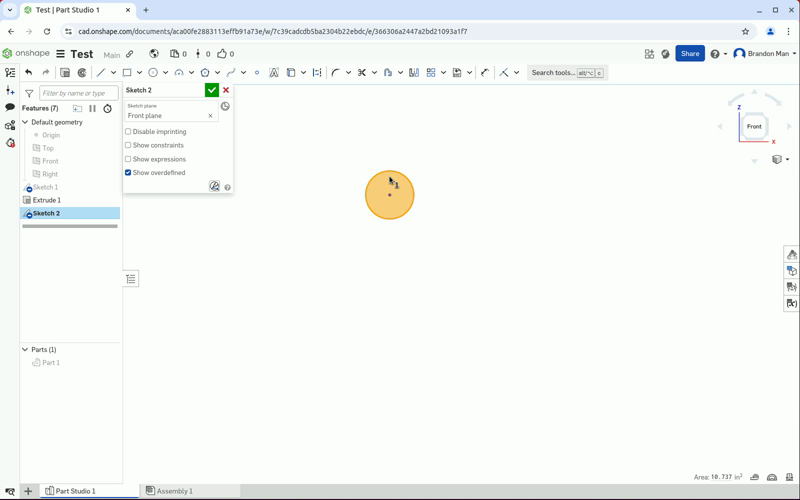
scroll(-6)
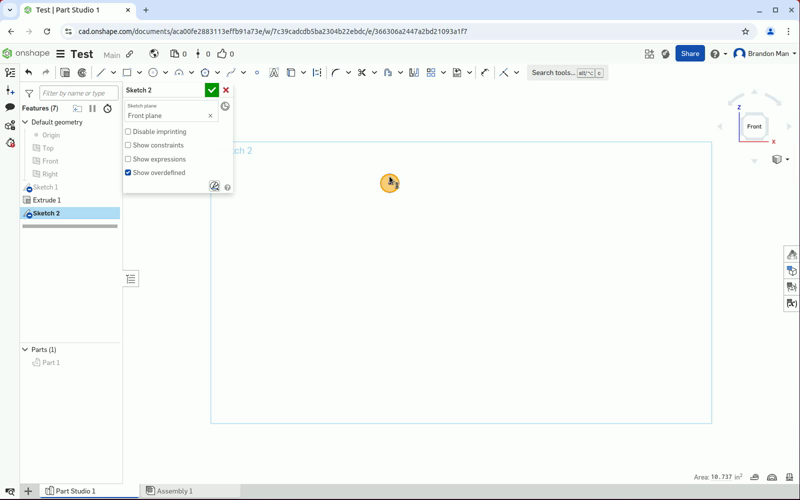
mouse_move(73, 352)
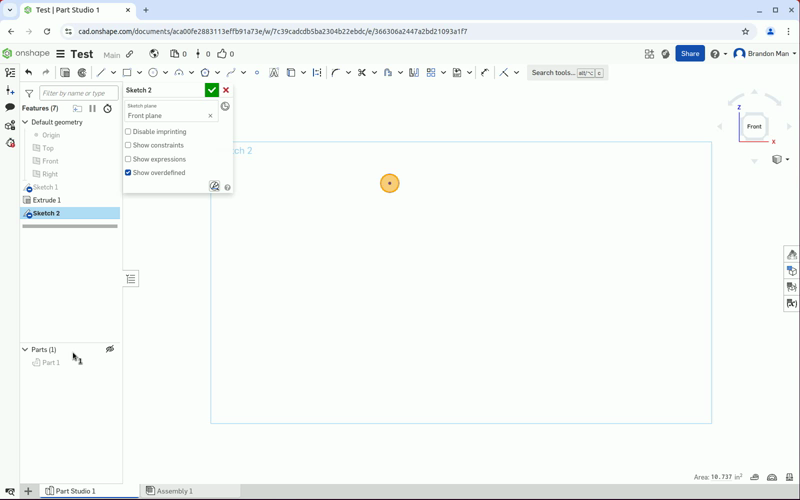
key(shift+y)
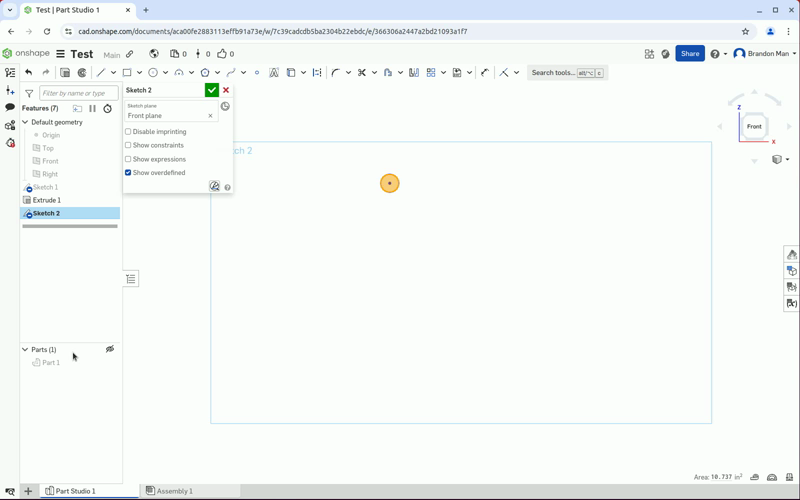
key(shift+e)
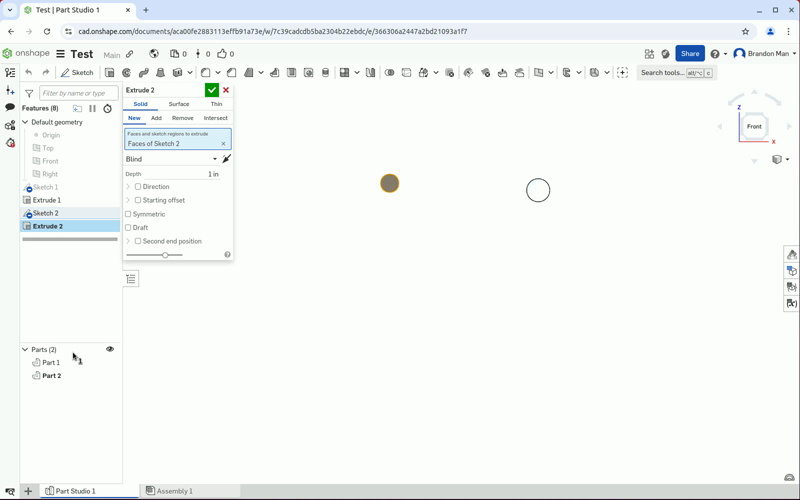
mouse_move(143, 106)
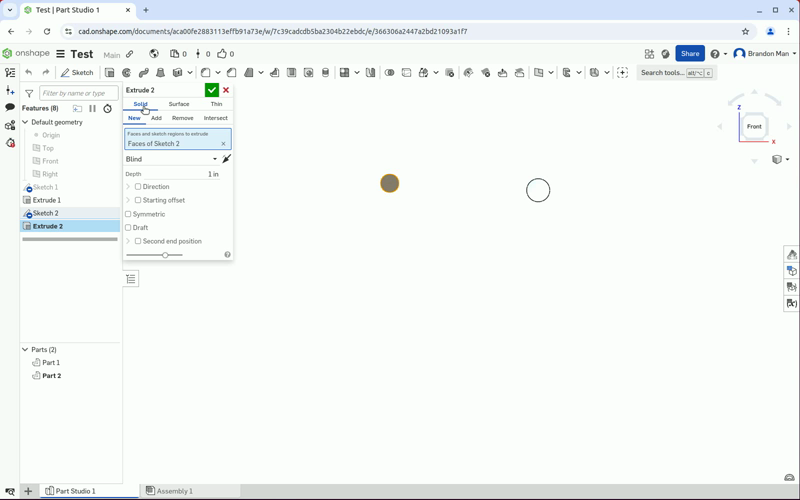
click(143, 106)
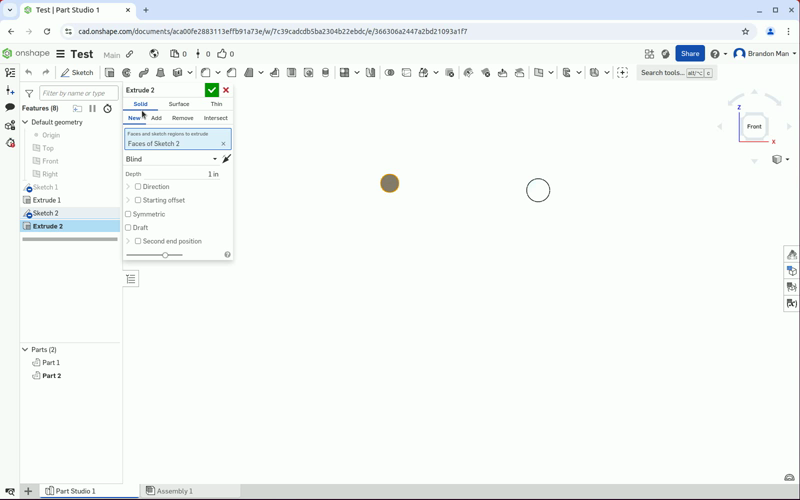
mouse_move(137, 120)
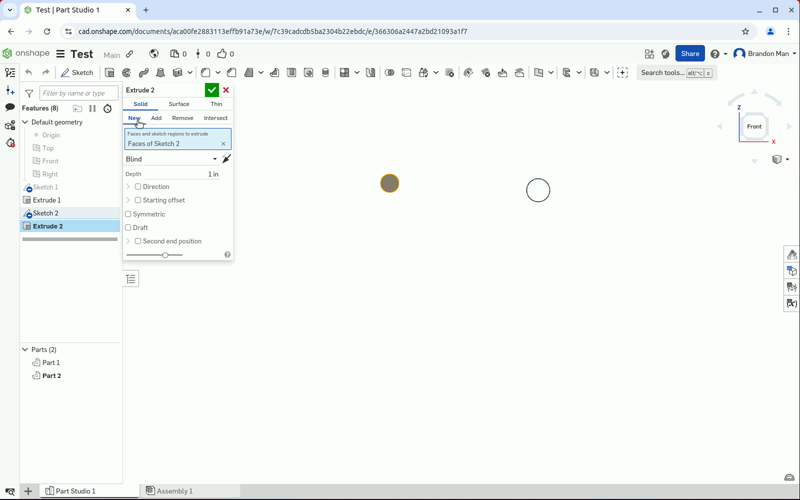
click(137, 120)
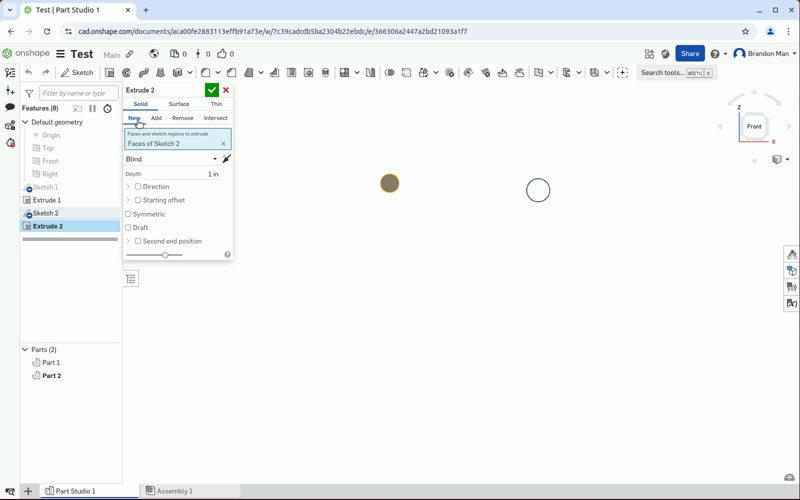
key(tab, 4)
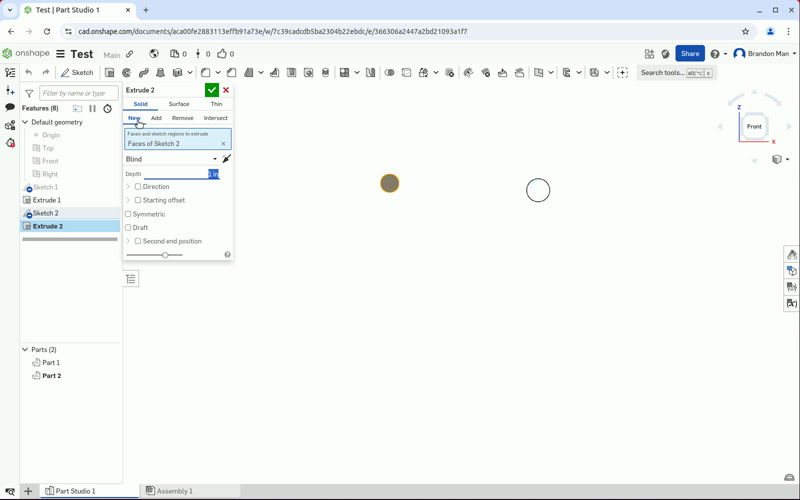
text(5.777)
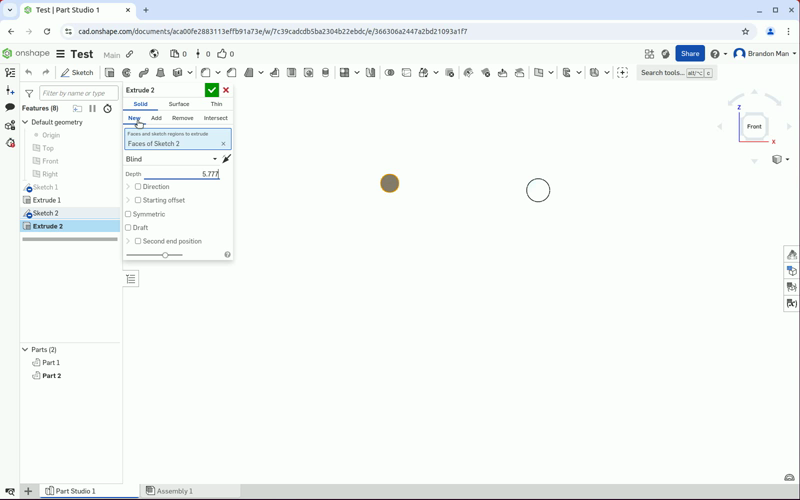
key(enter)
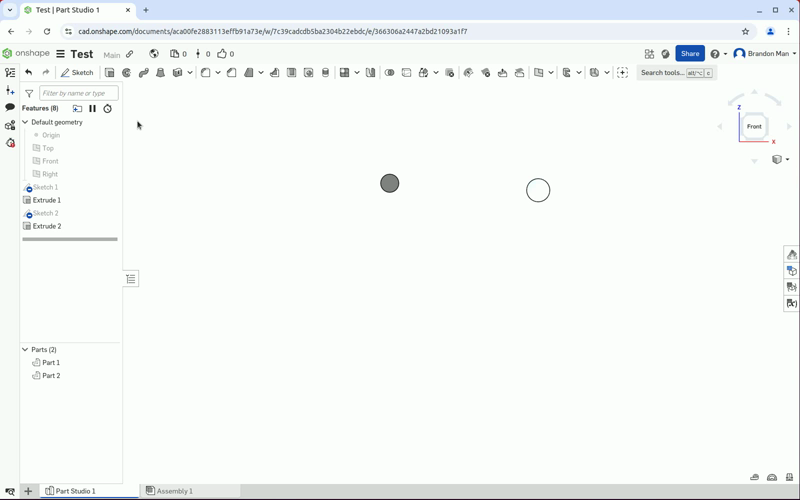
key(shift+h)
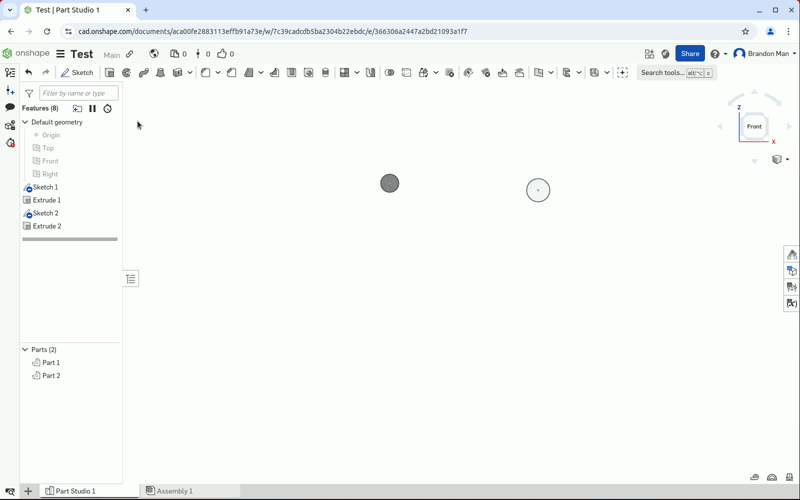
key(shift+h)
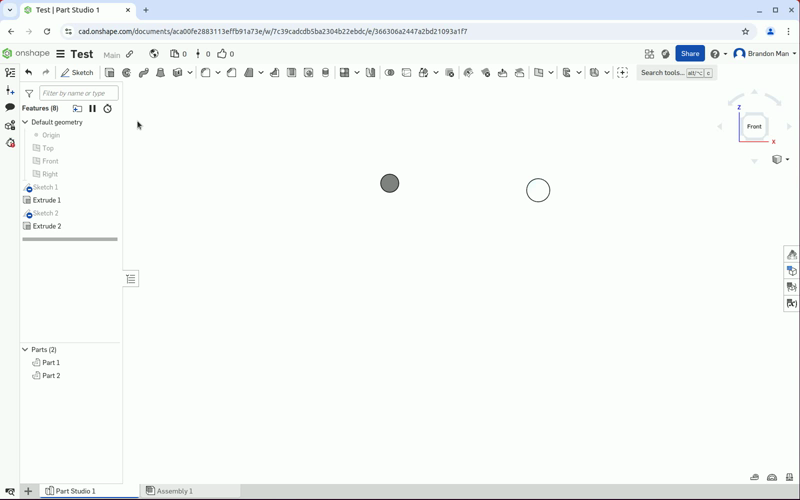
mouse_move(73, 189)
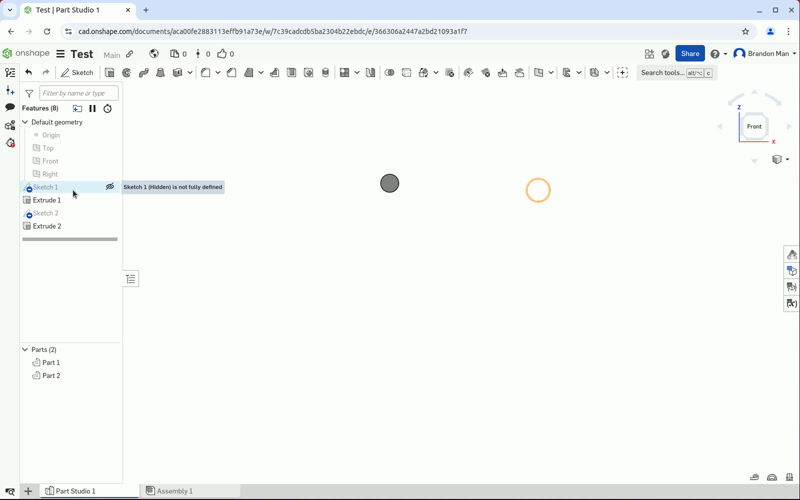
click(73, 189)
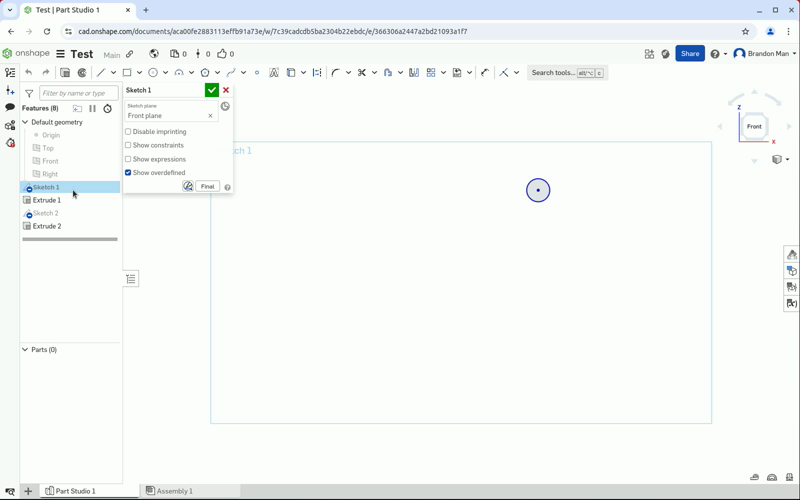
mouse_move(229, 92)
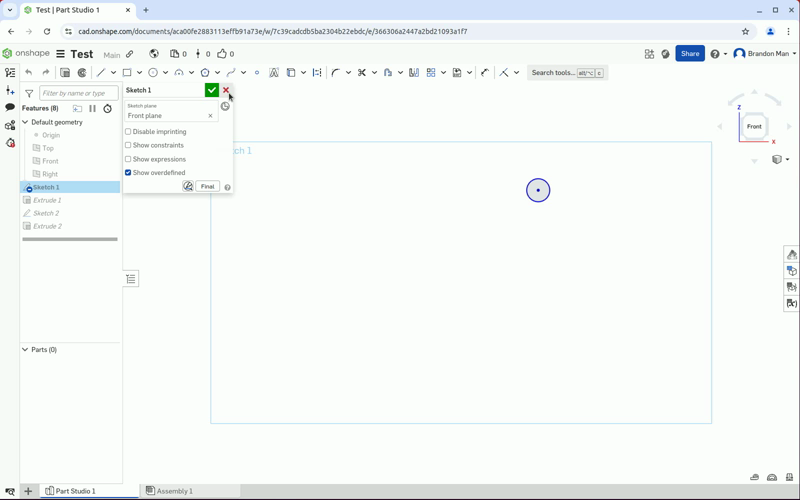
click(229, 92)
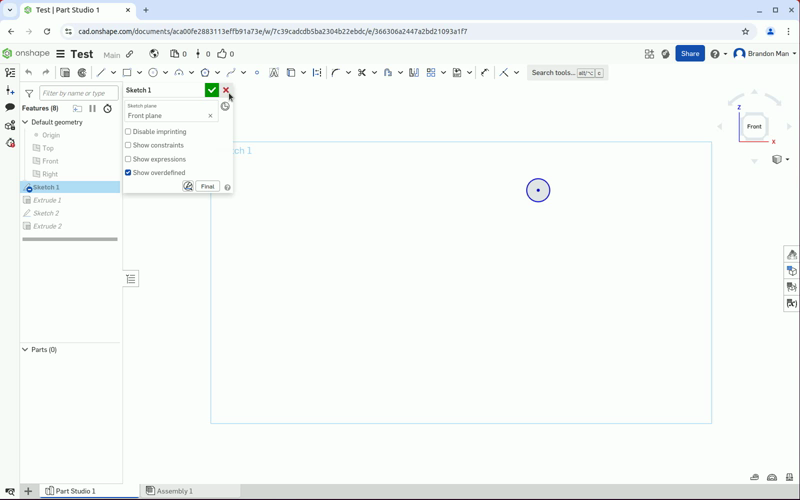
key(shift+s)
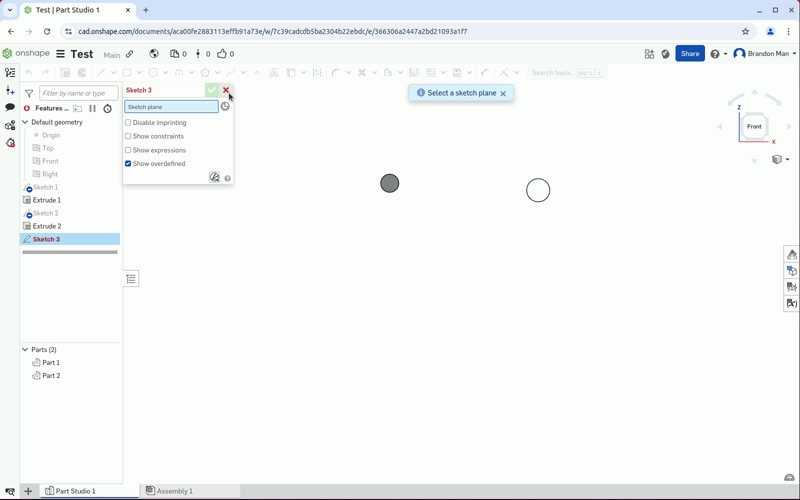
mouse_move(73, 163)
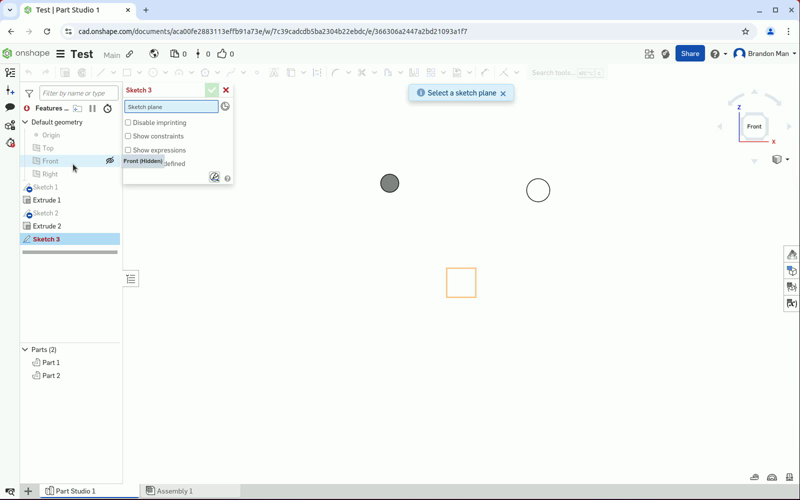
click(73, 163)
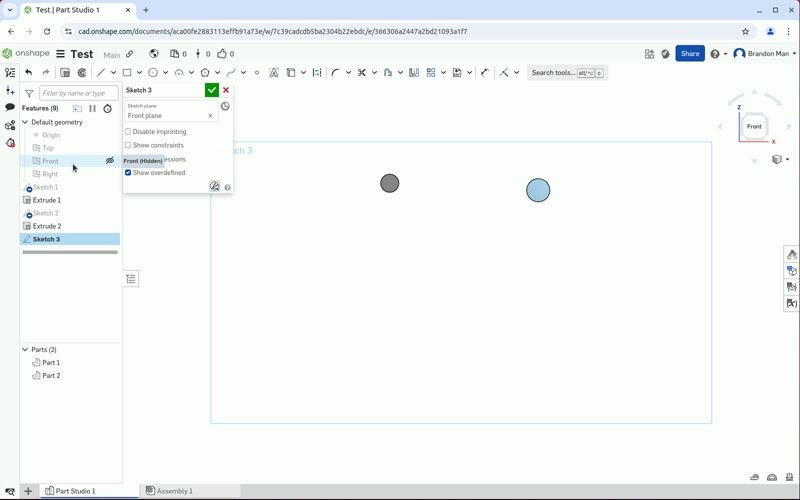
mouse_move(73, 352)
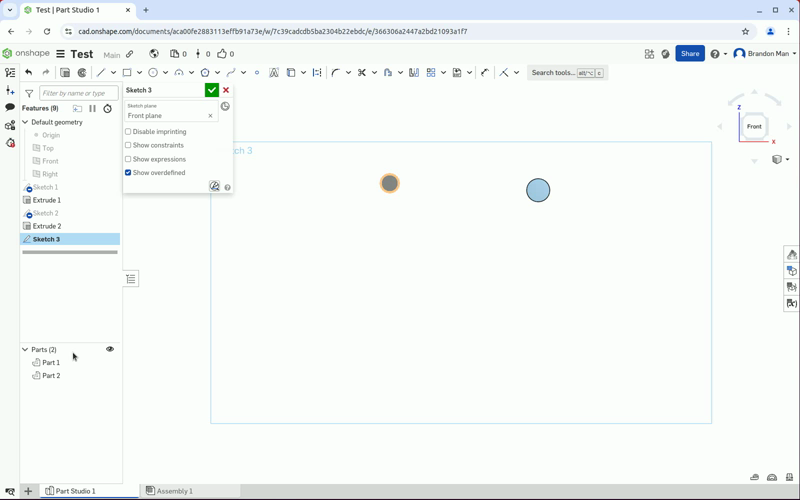
key(y)
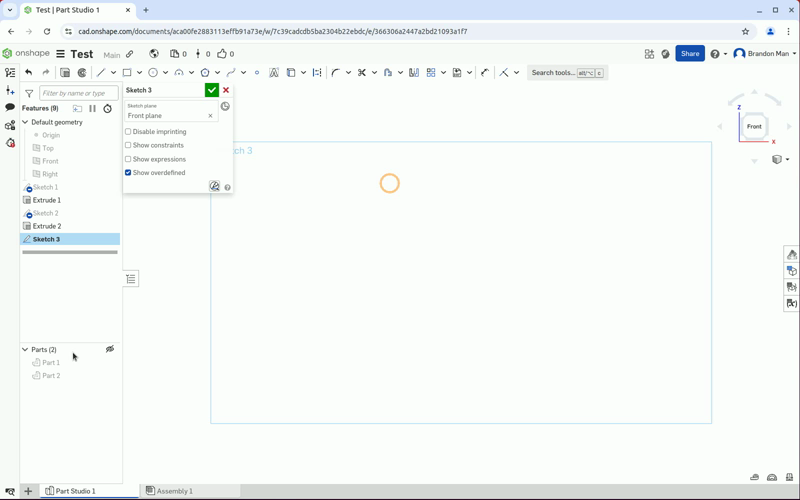
key(a)
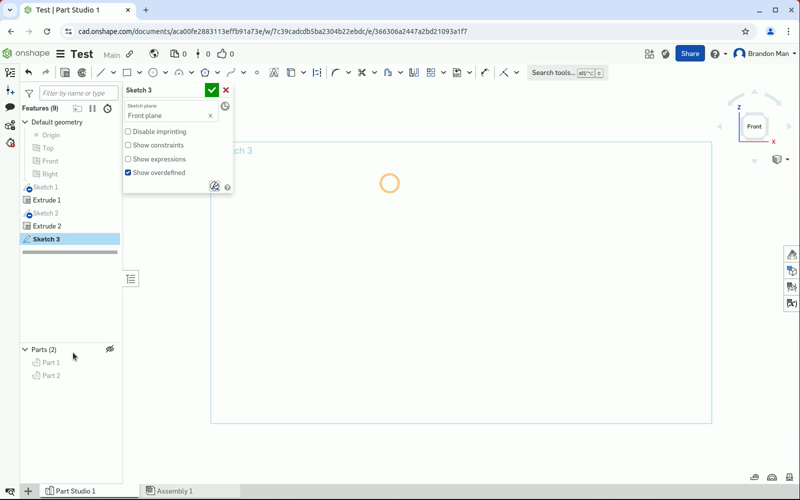
key_down(shift)
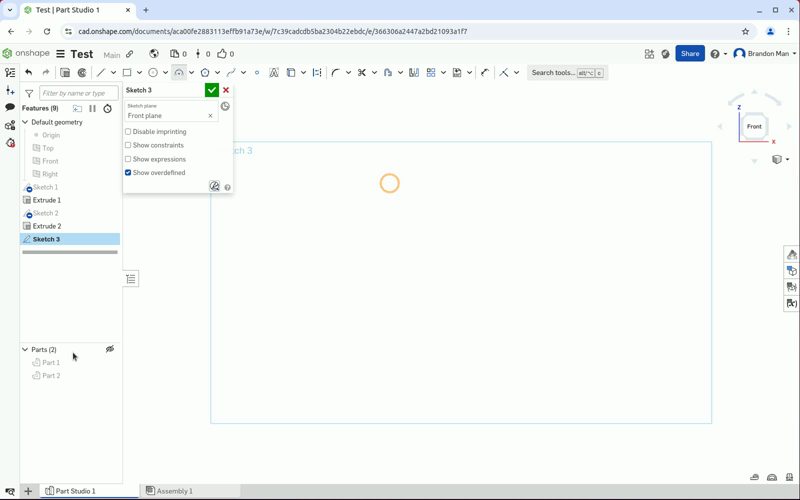
mouse_move(449, 383)
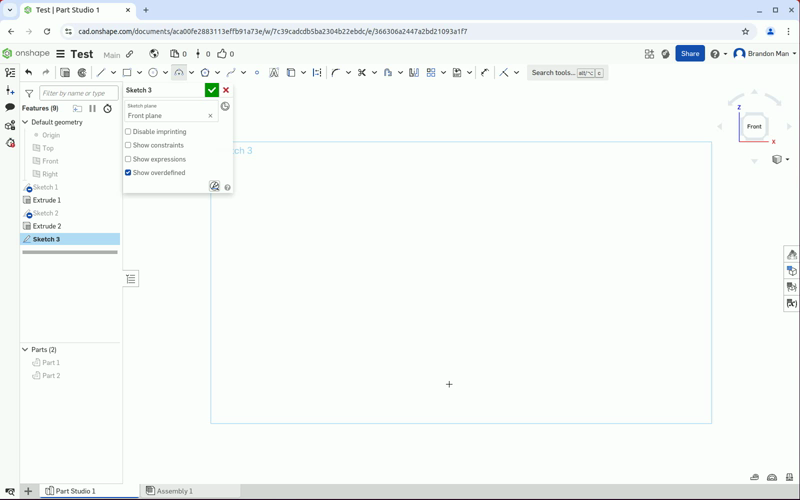
click(449, 383)
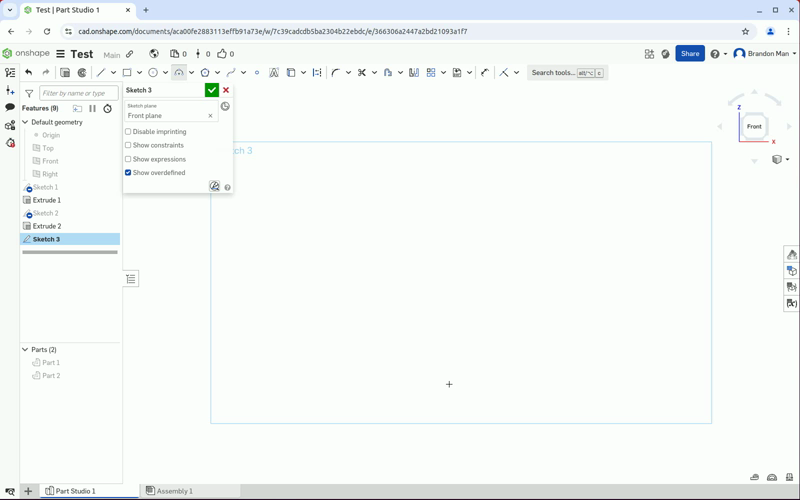
key_up(shift)
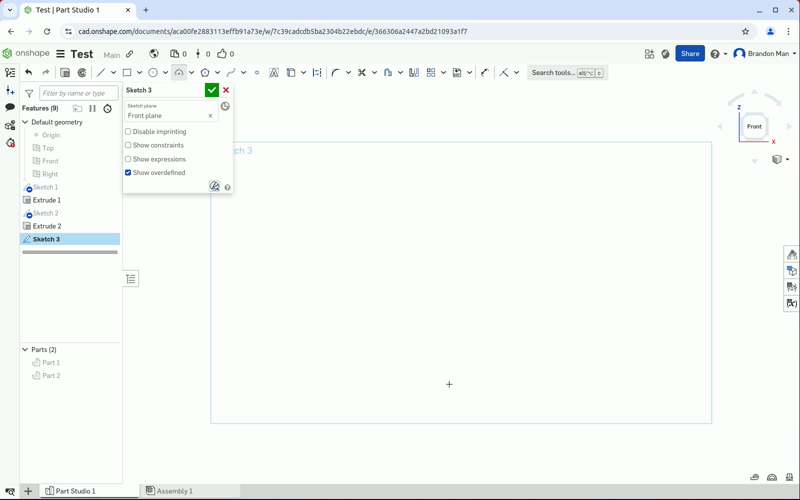
key_down(shift)
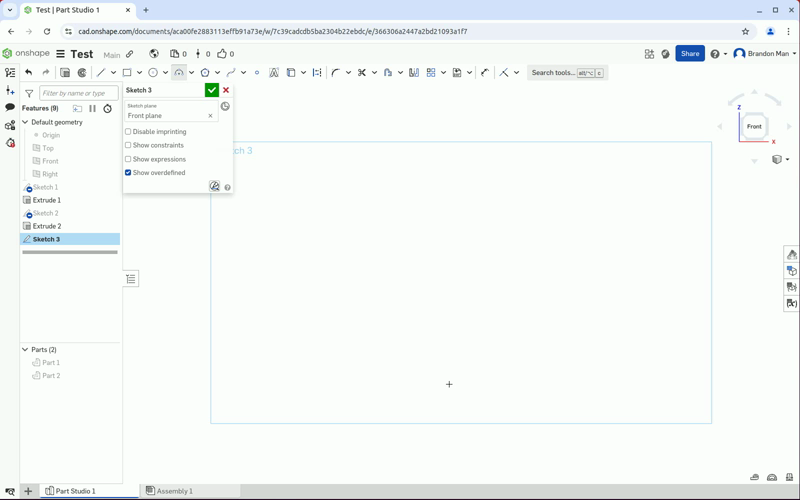
mouse_move(471, 383)
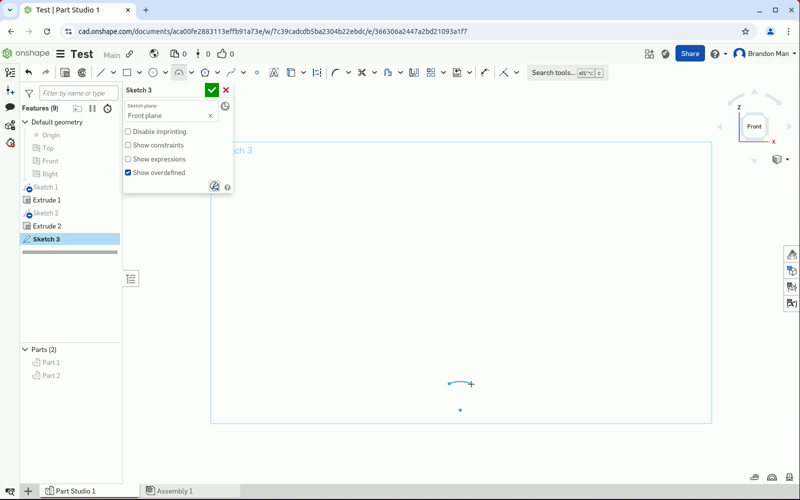
click(471, 383)
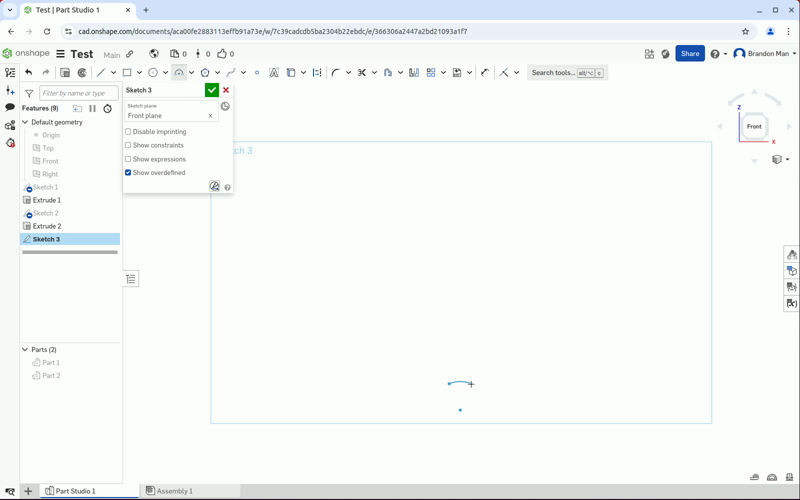
mouse_move(460, 394)
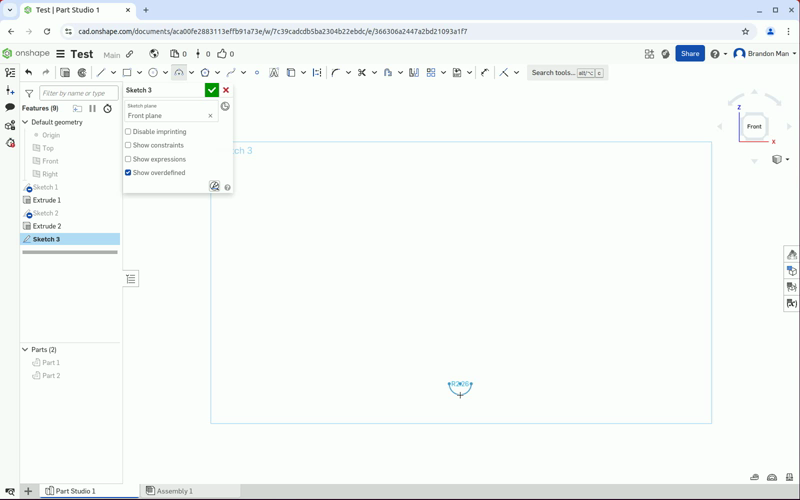
click(460, 394)
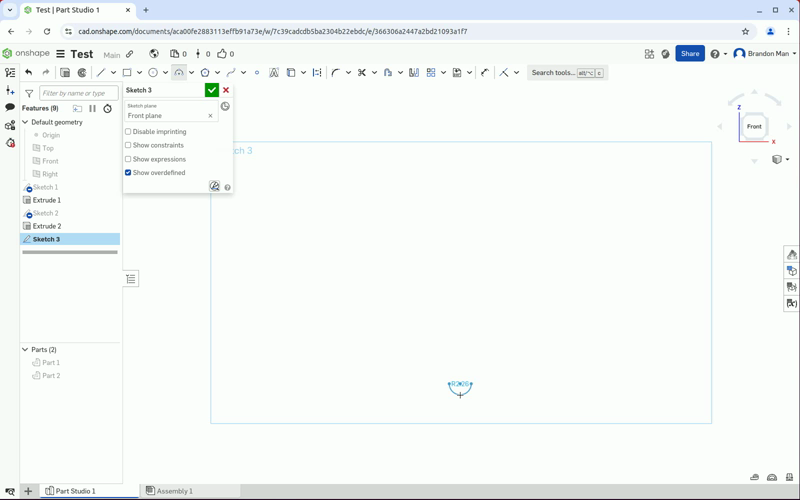
key_up(shift)
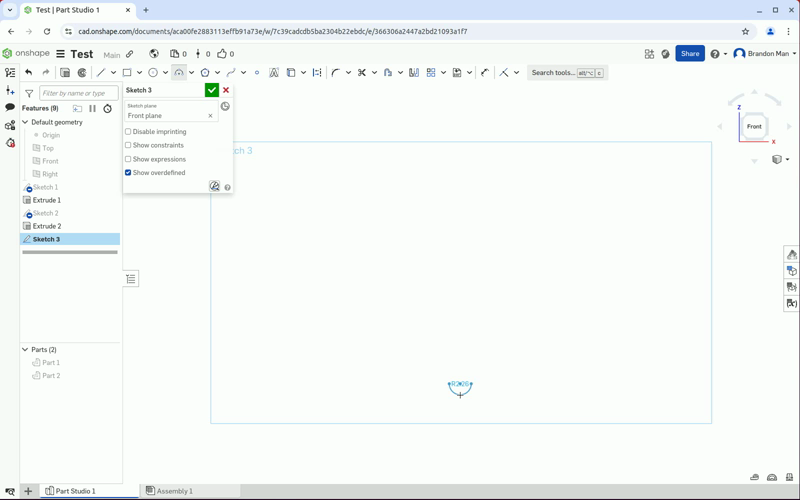
key(esc)
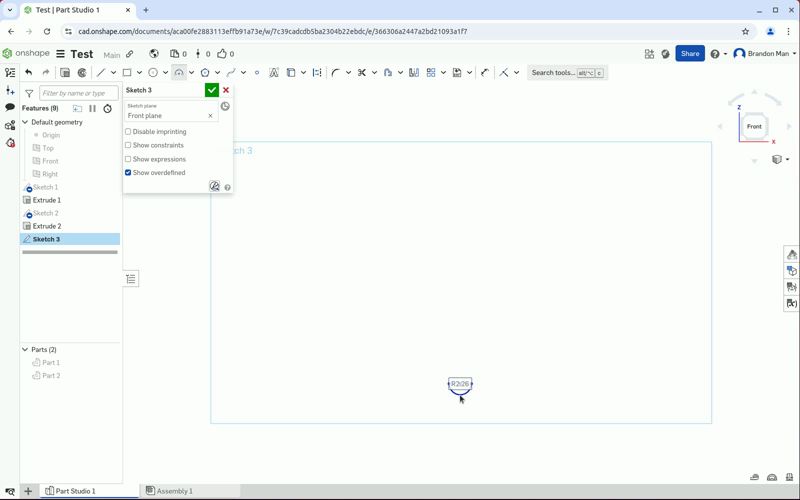
key(l)
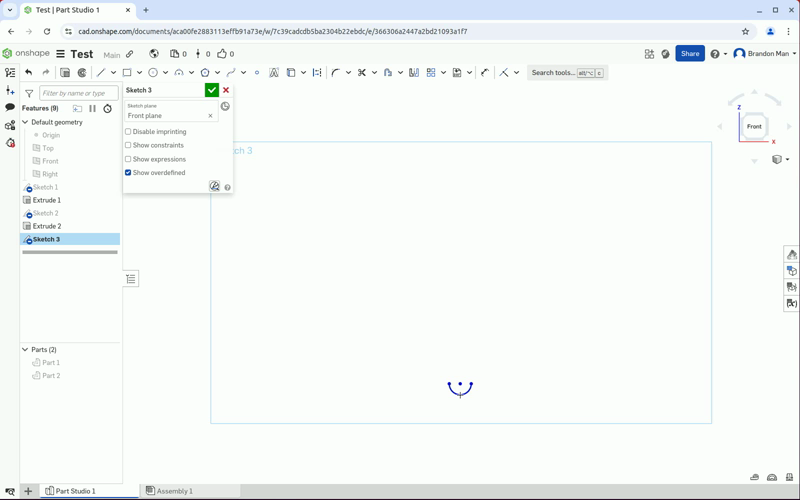
mouse_move(471, 383)
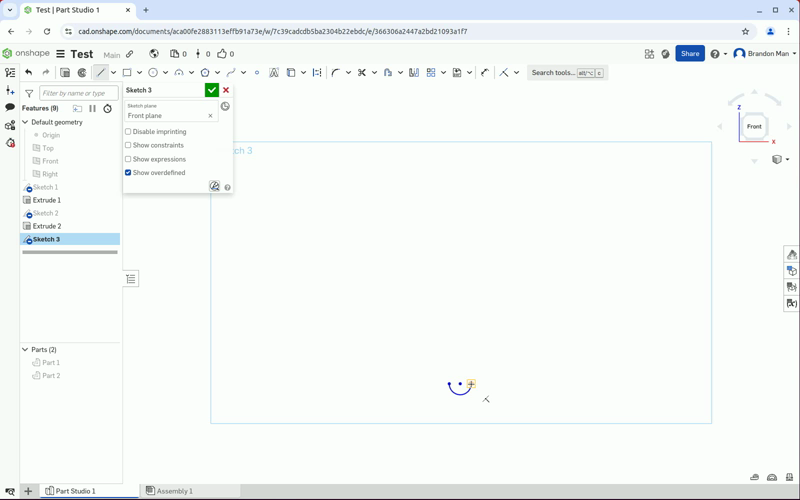
click(471, 383)
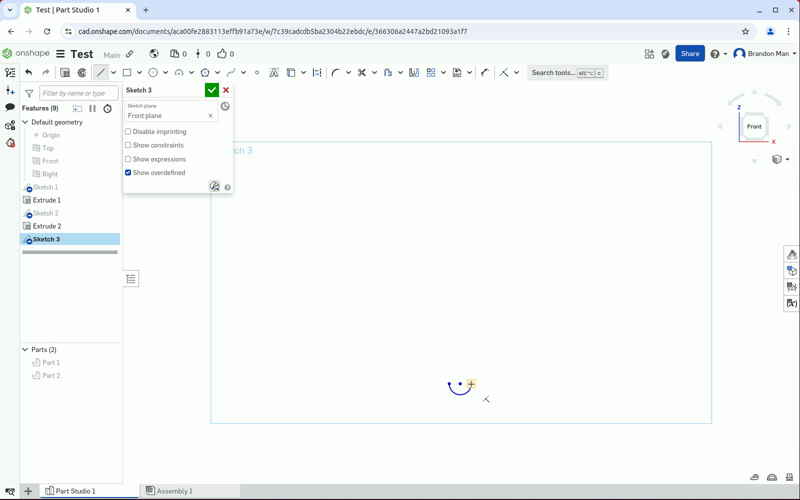
key_down(shift)
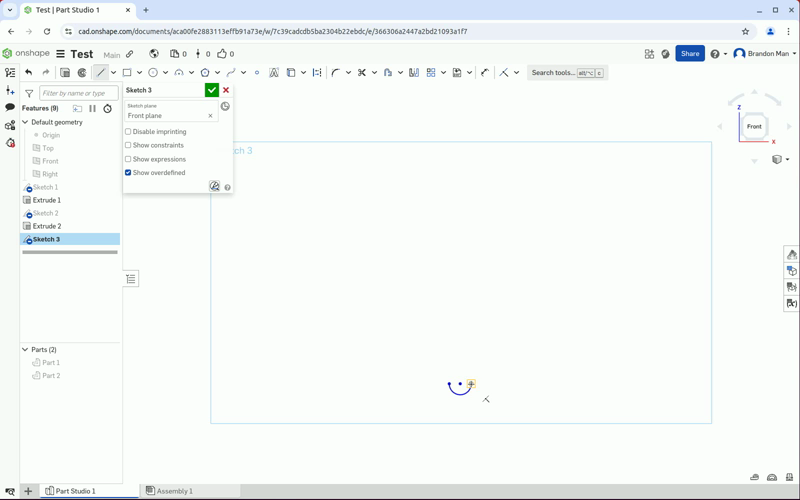
mouse_move(471, 182)
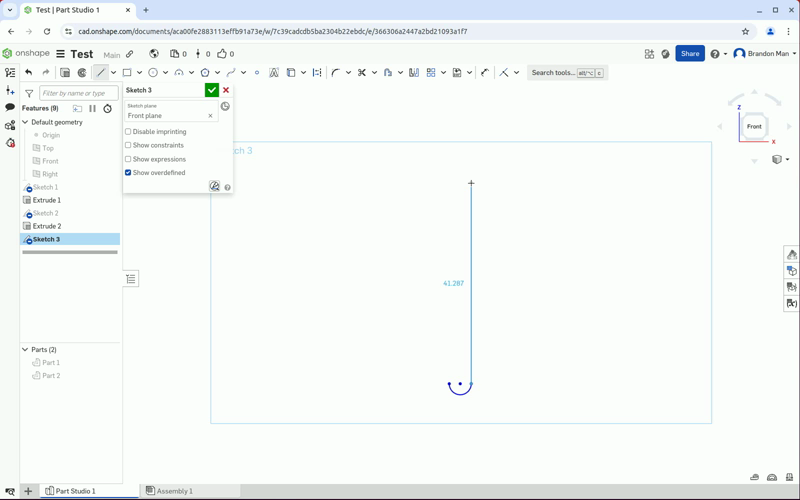
click(471, 182)
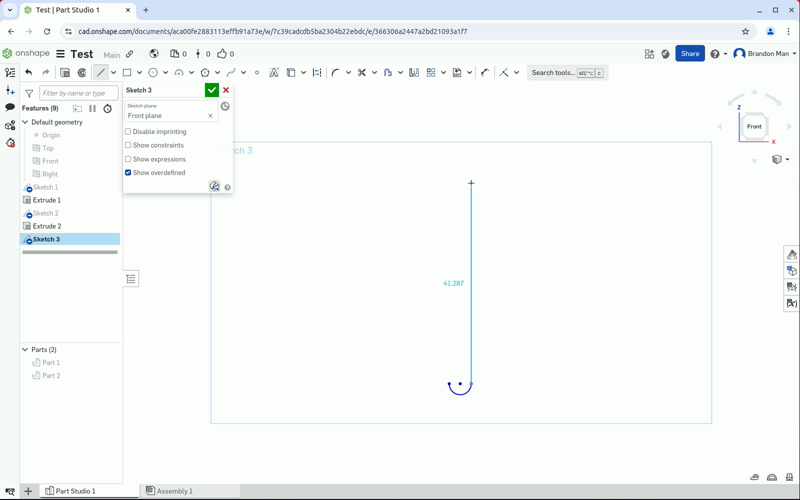
key_up(shift)
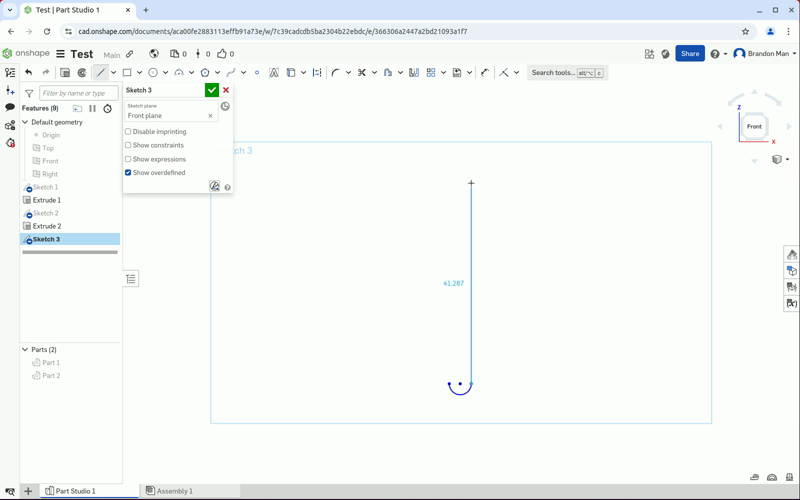
key(esc)
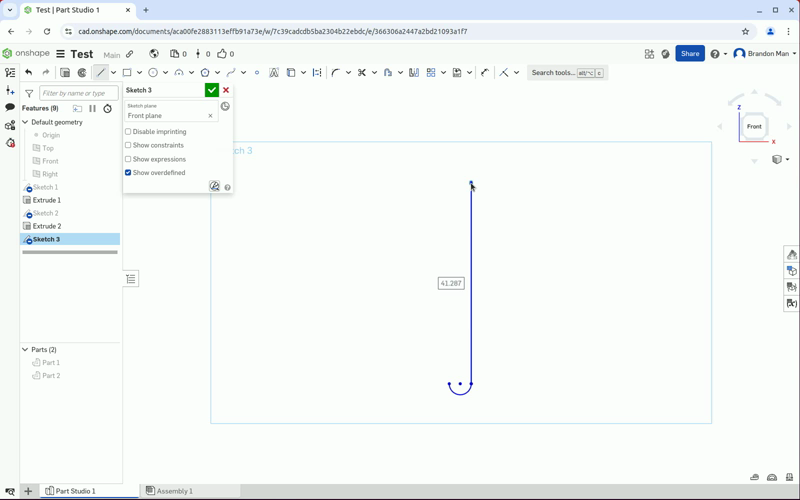
key(a)
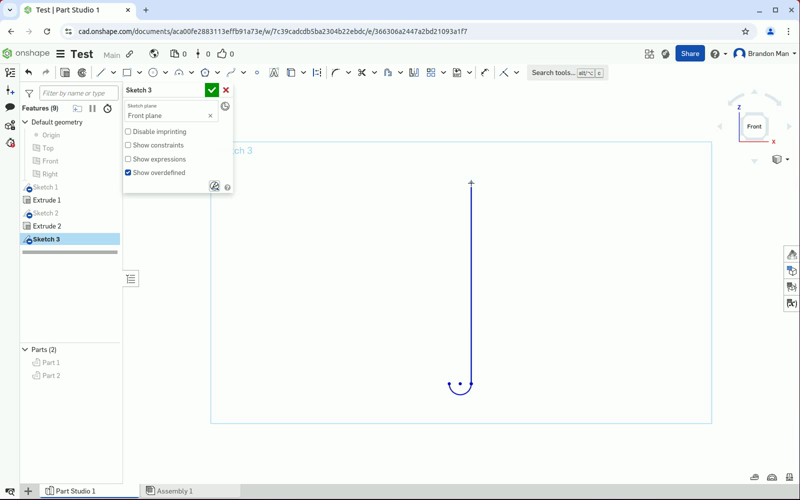
mouse_move(471, 182)
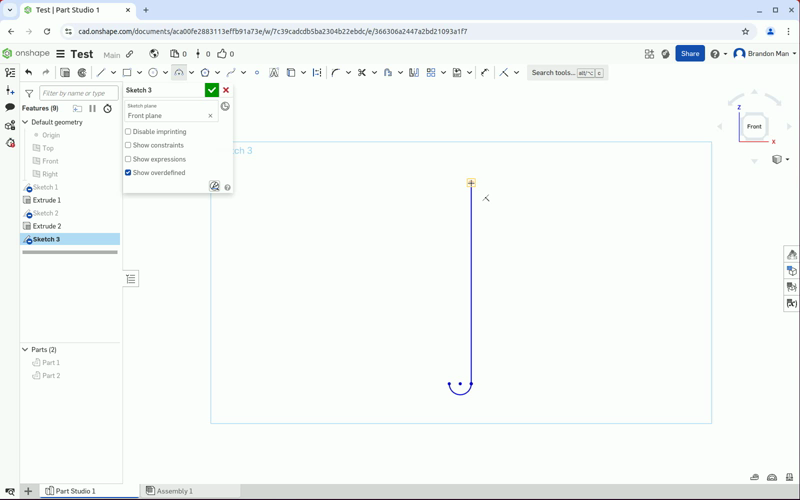
click(471, 182)
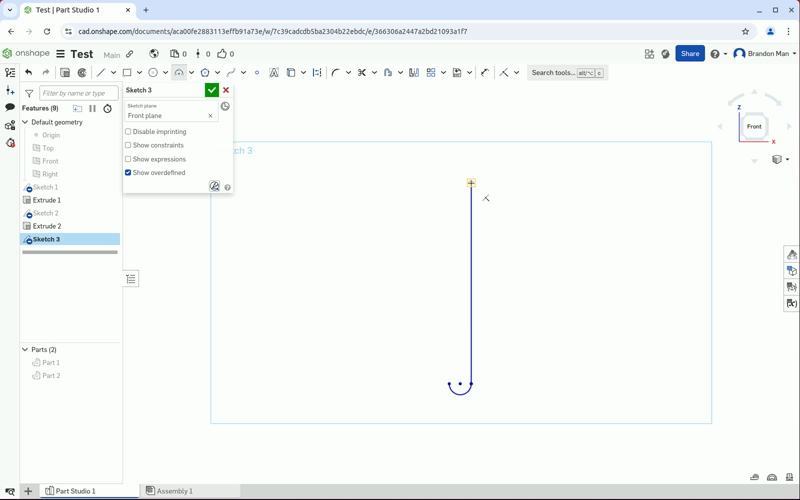
key_down(shift)
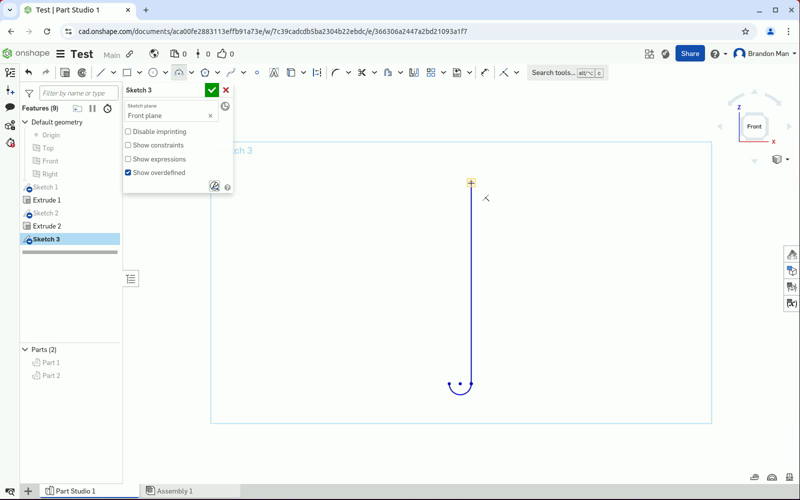
mouse_move(449, 182)
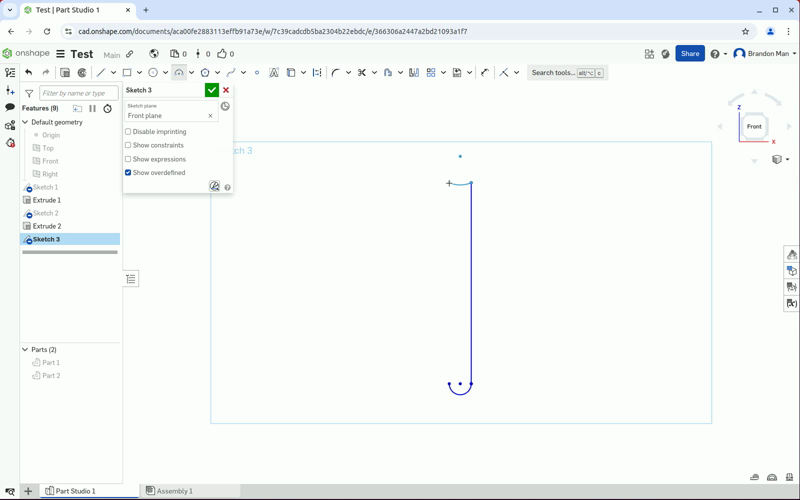
click(449, 182)
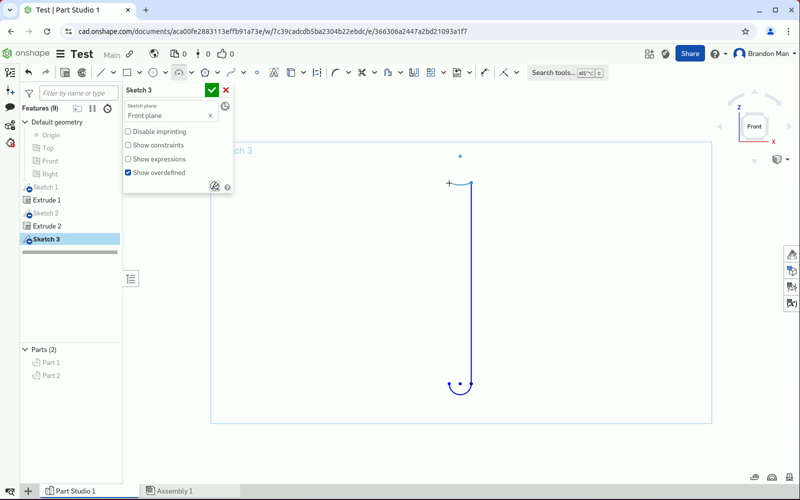
mouse_move(460, 171)
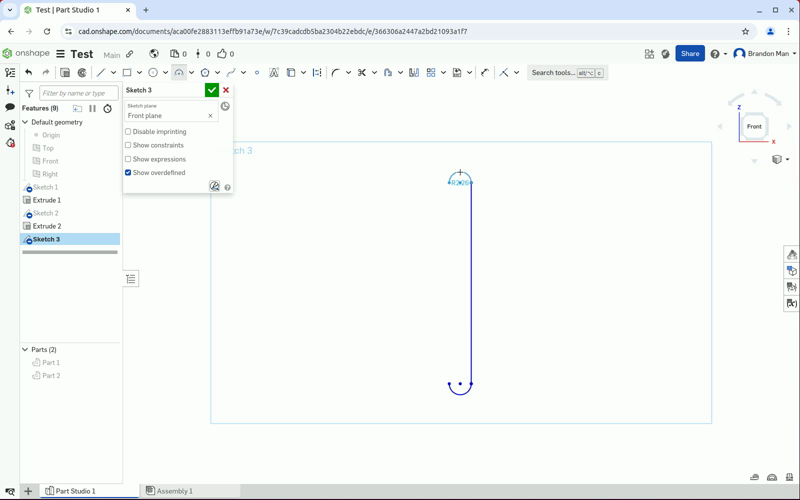
click(460, 171)
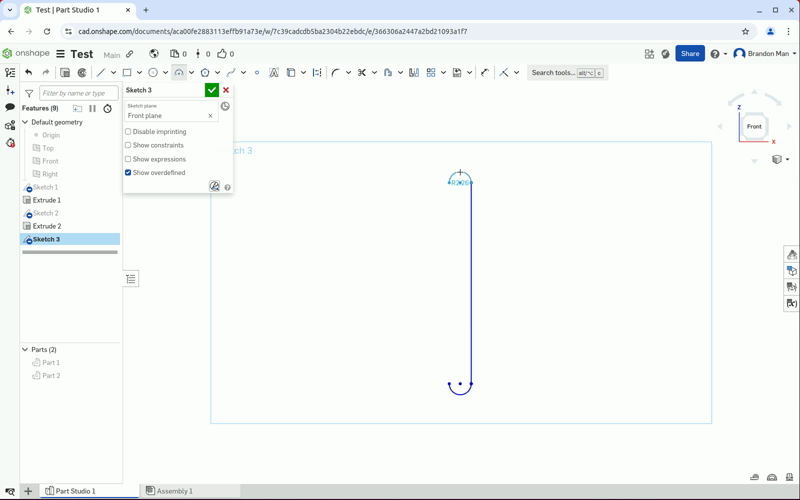
key_up(shift)
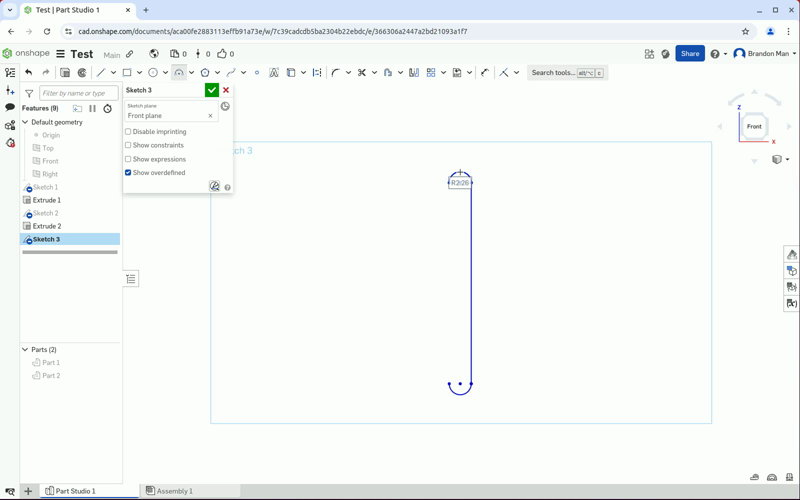
key(esc)
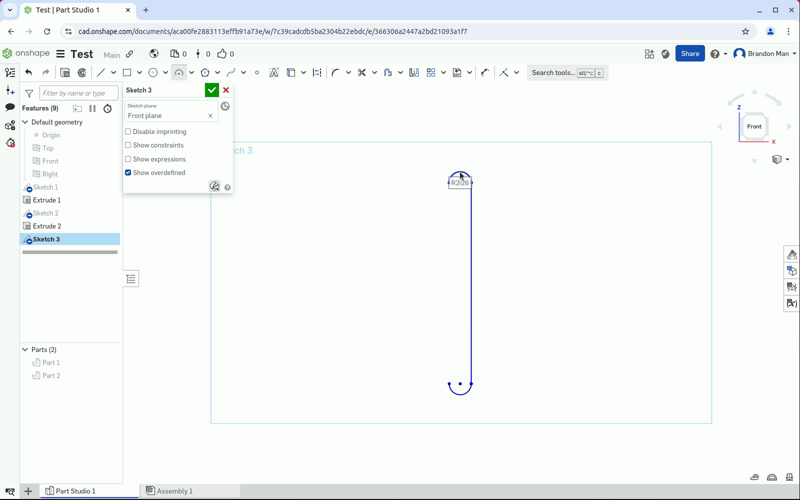
key(l)
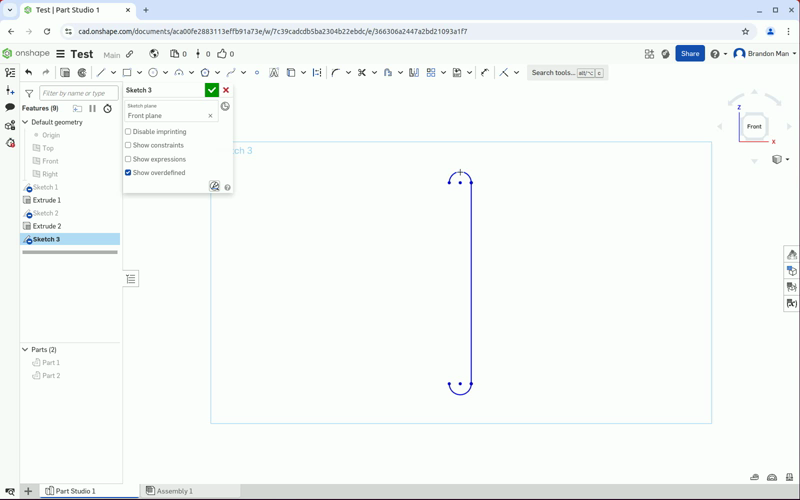
mouse_move(449, 182)
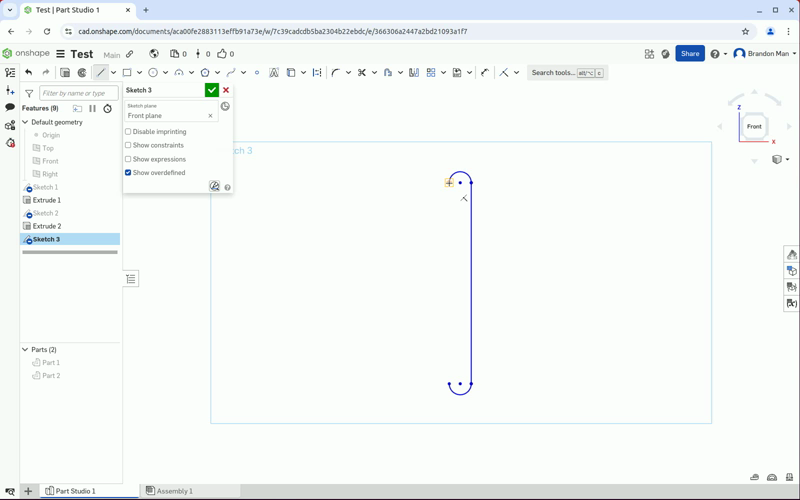
click(449, 182)
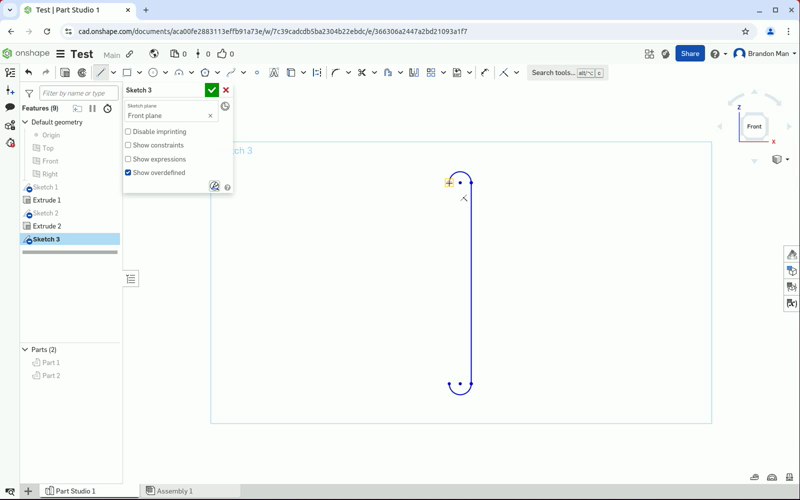
key_down(shift)
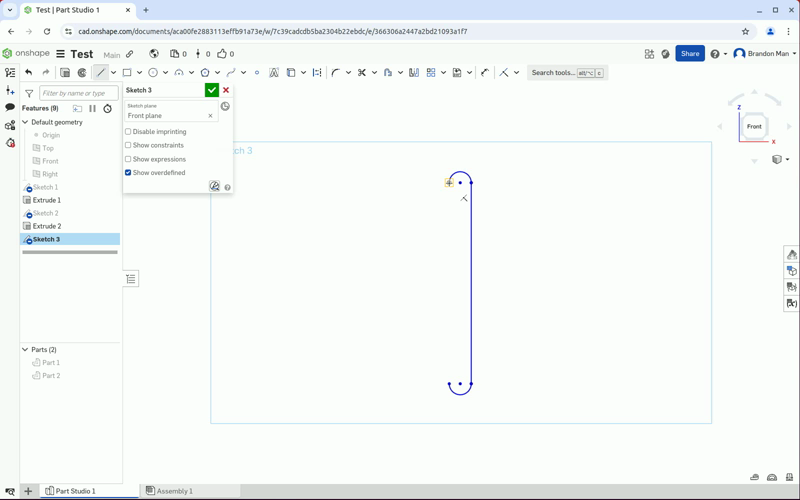
mouse_move(449, 383)
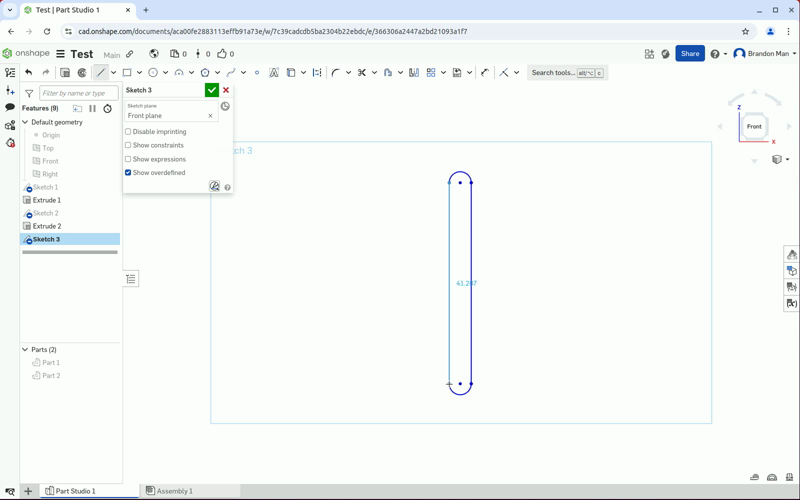
key_up(shift)
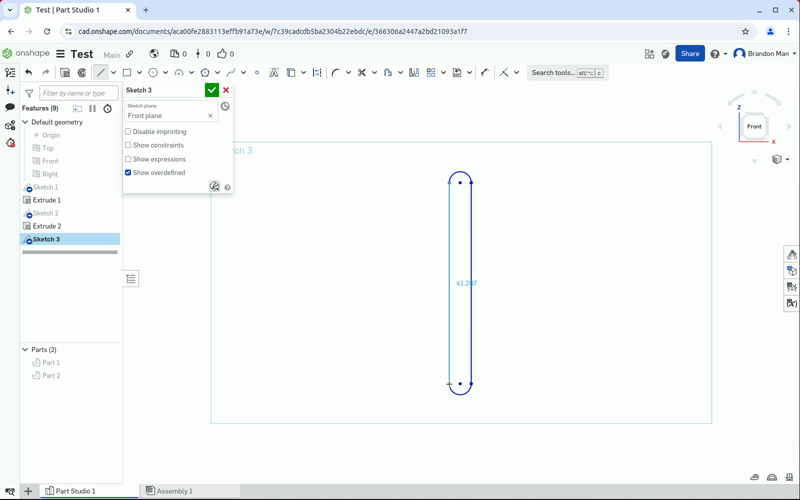
click(449, 383)
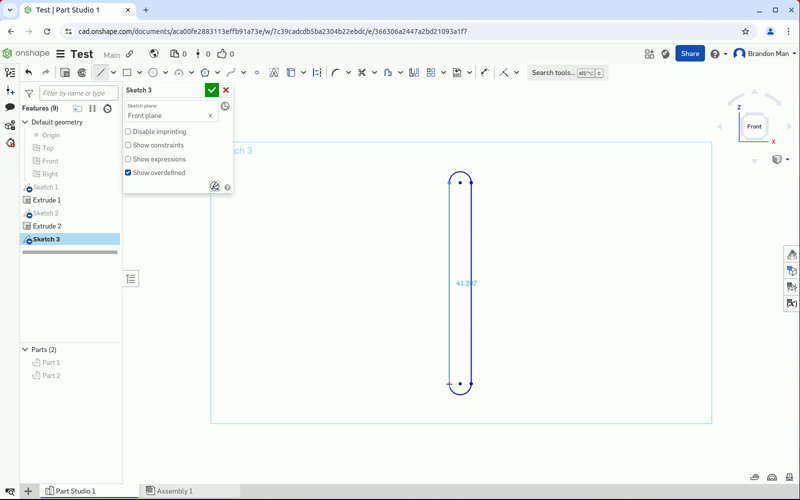
key(esc)
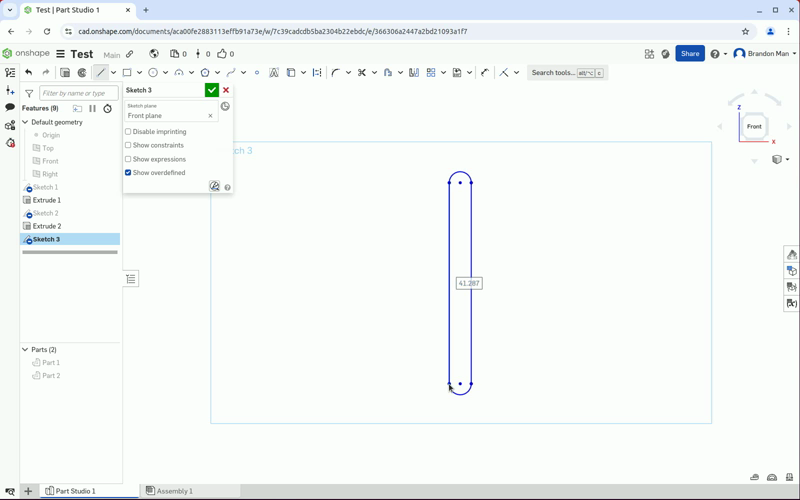
mouse_move(455, 360)
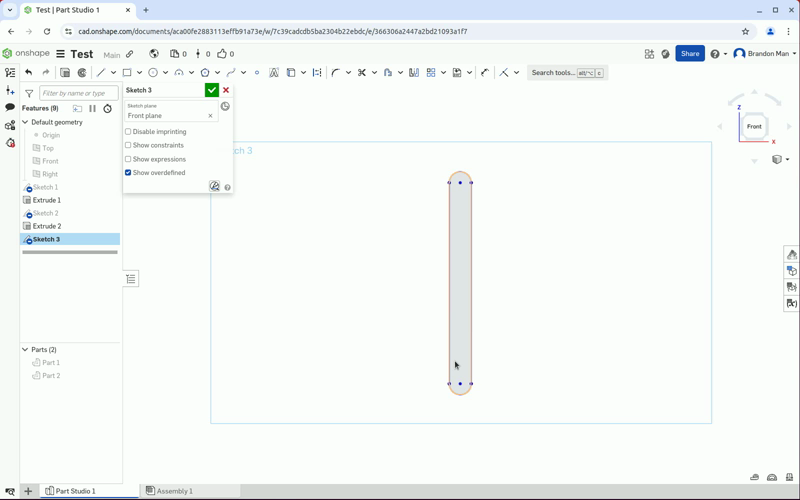
click(455, 360)
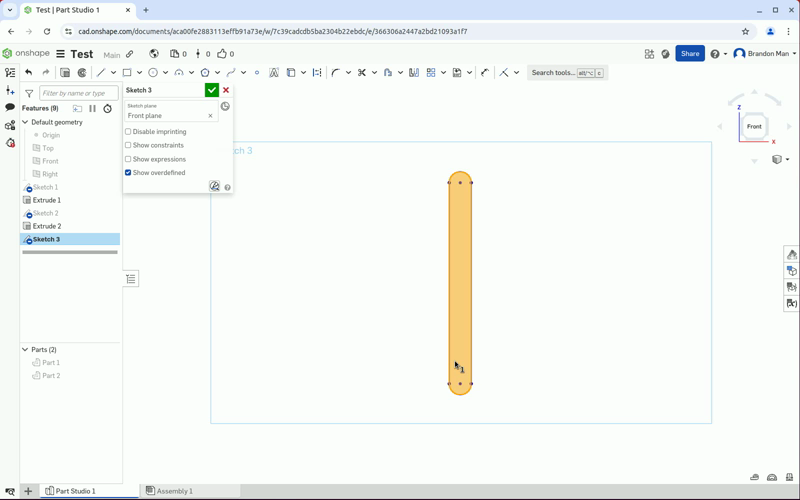
mouse_move(73, 352)
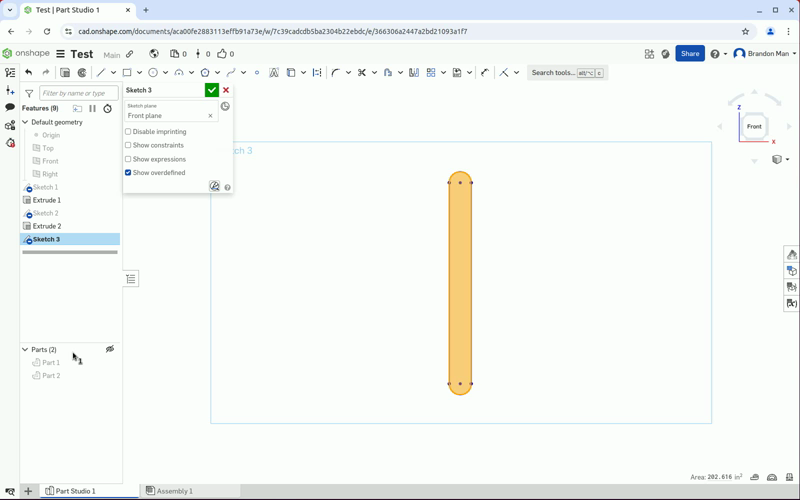
key(shift+y)
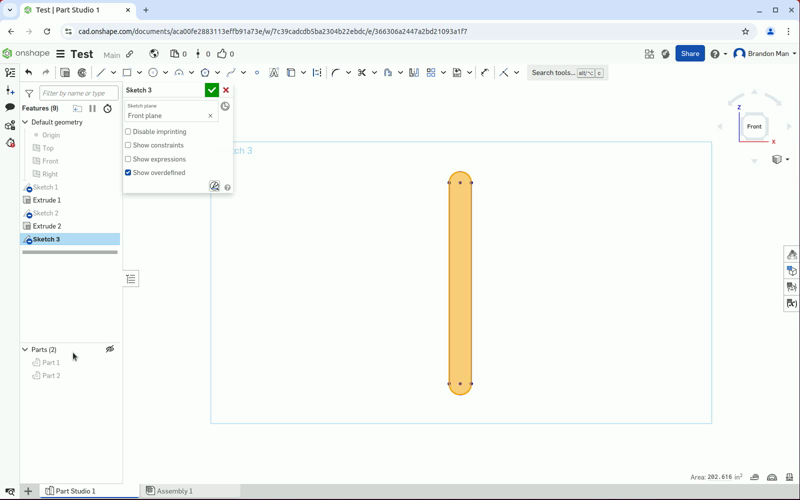
key(shift+e)
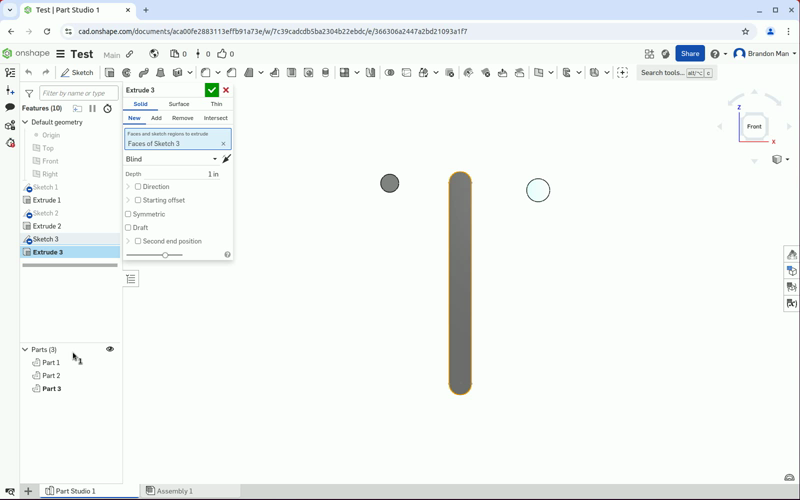
mouse_move(143, 106)
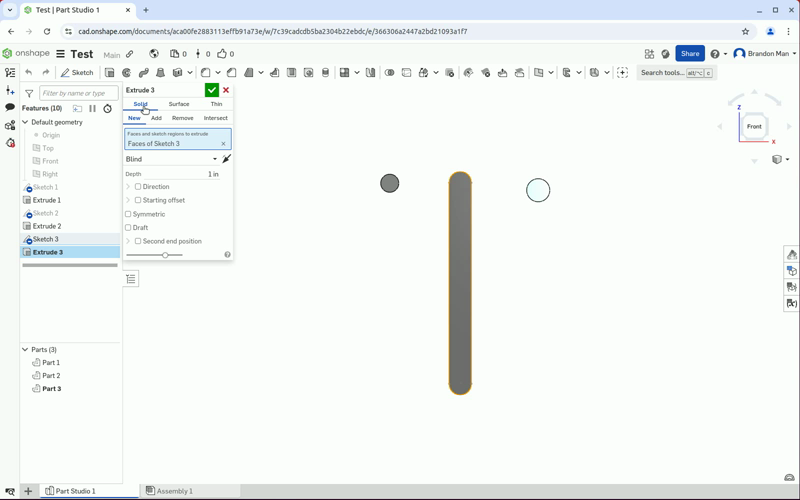
click(143, 106)
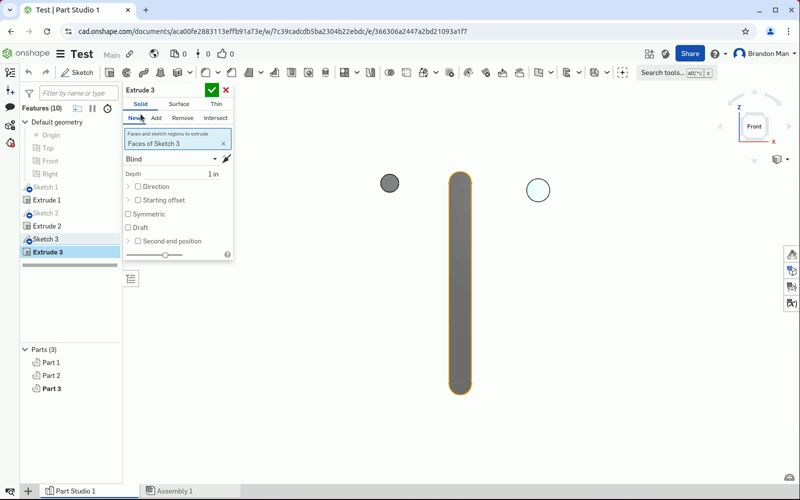
mouse_move(137, 120)
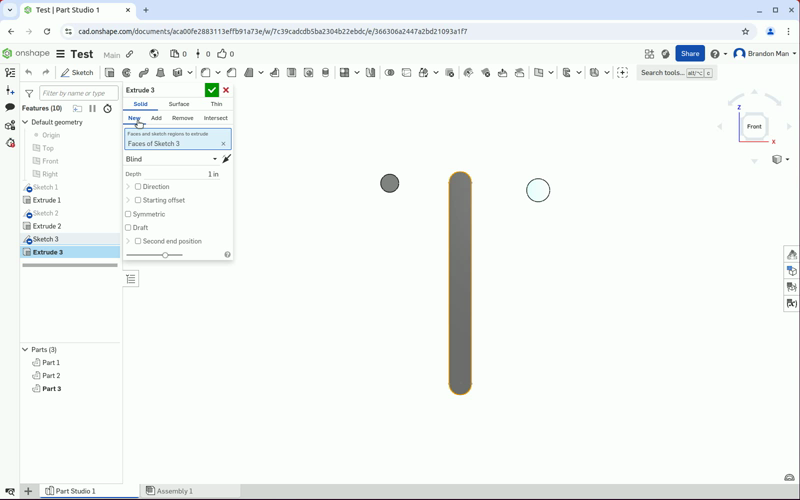
click(137, 120)
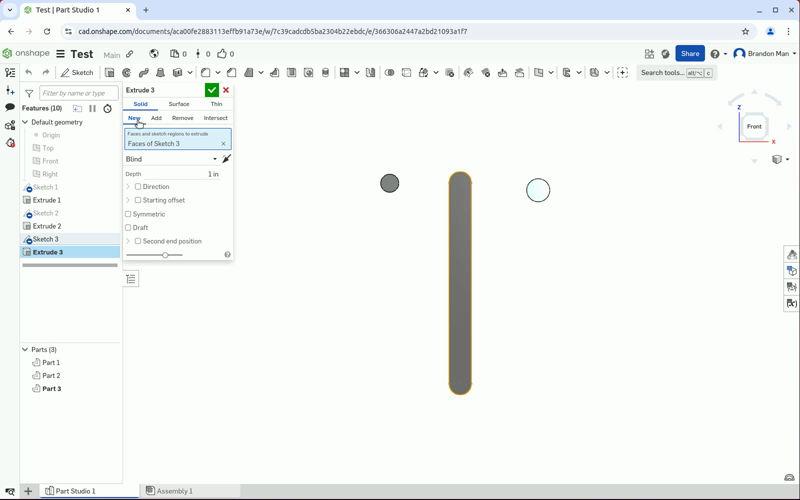
key(tab, 4)
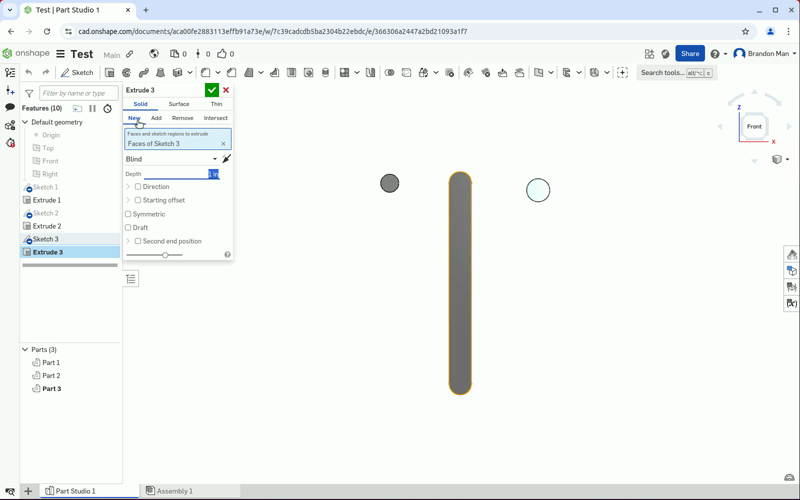
text(5.777)
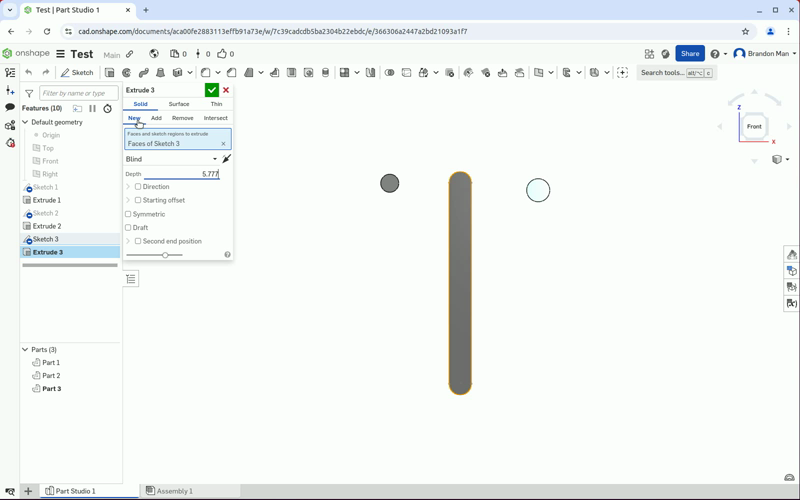
key(enter)
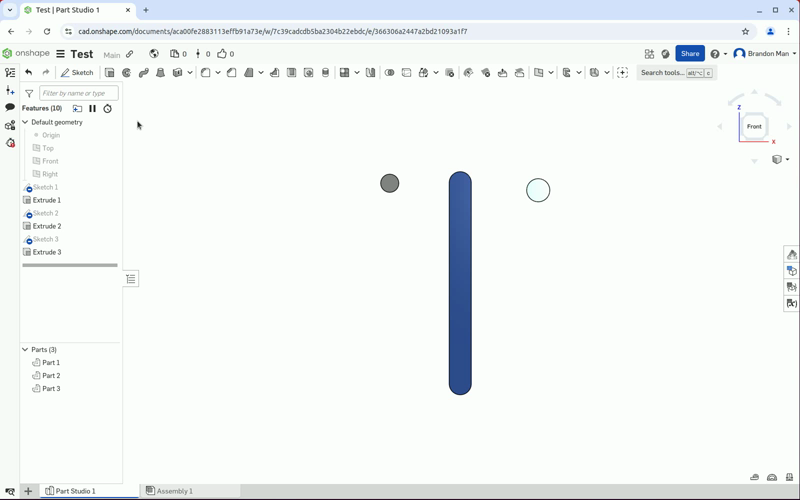
key(shift+h)
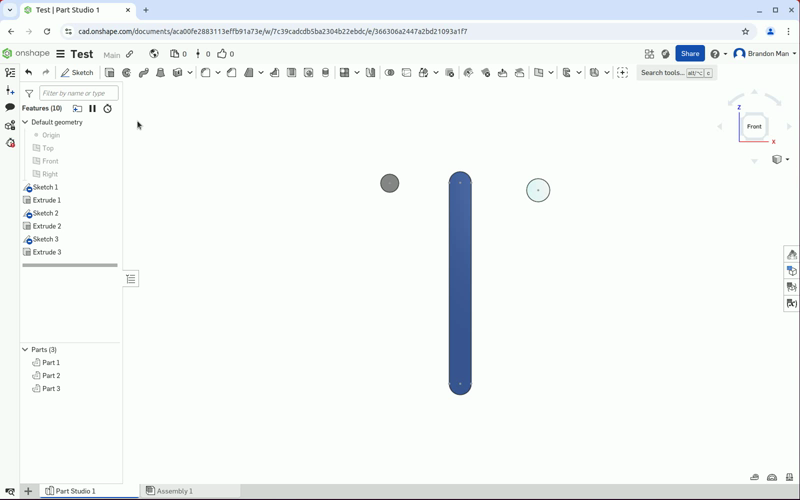
key(shift+h)
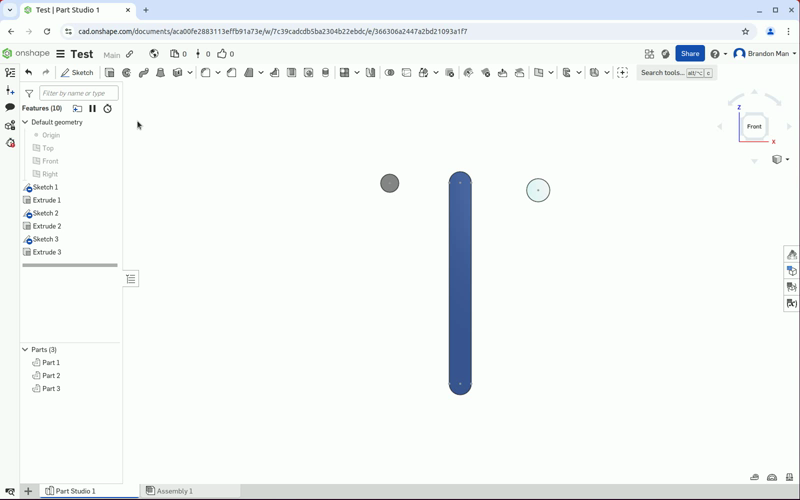
key(shift+7)
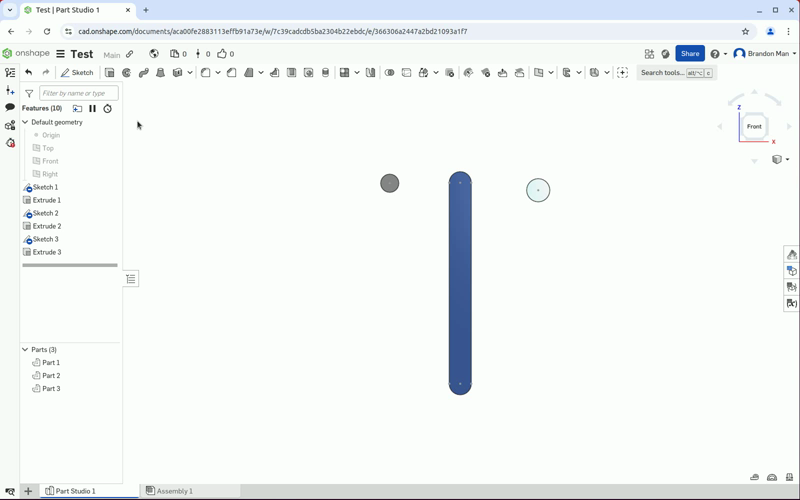
key(left, 2)
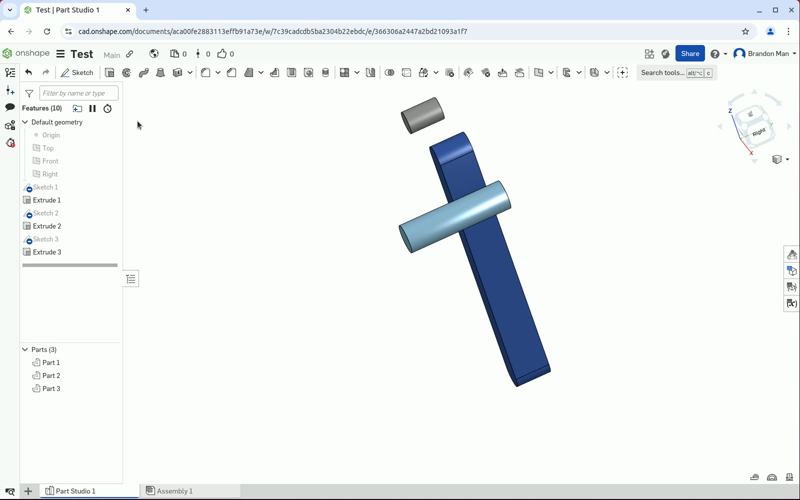
key(down, 2)
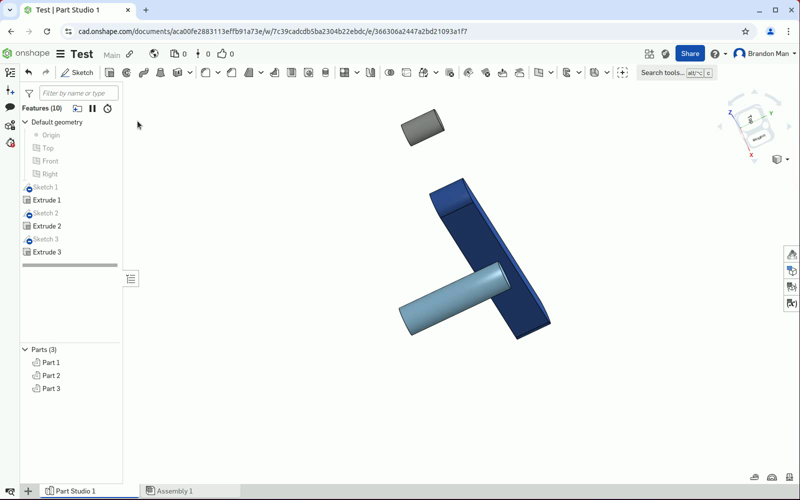
key(up, 2)
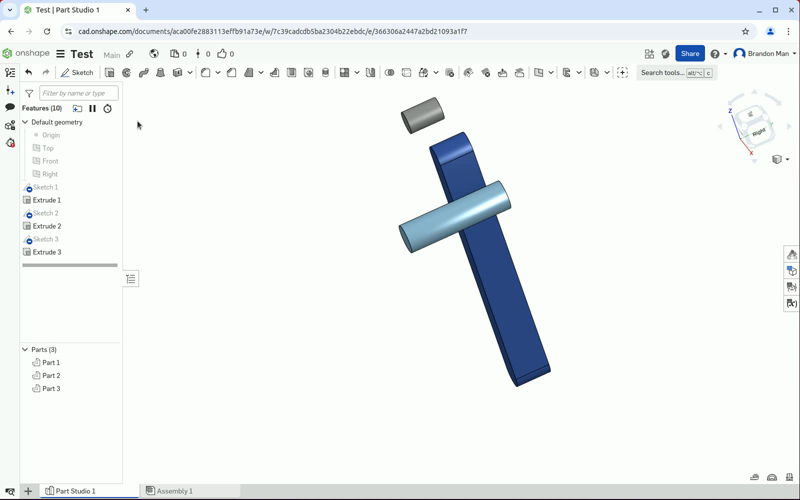
key(right, 2)
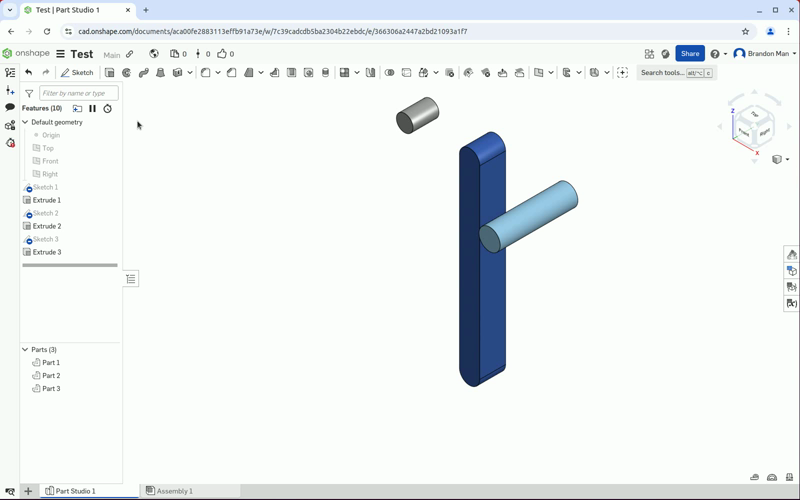
mouse_move(73, 189)
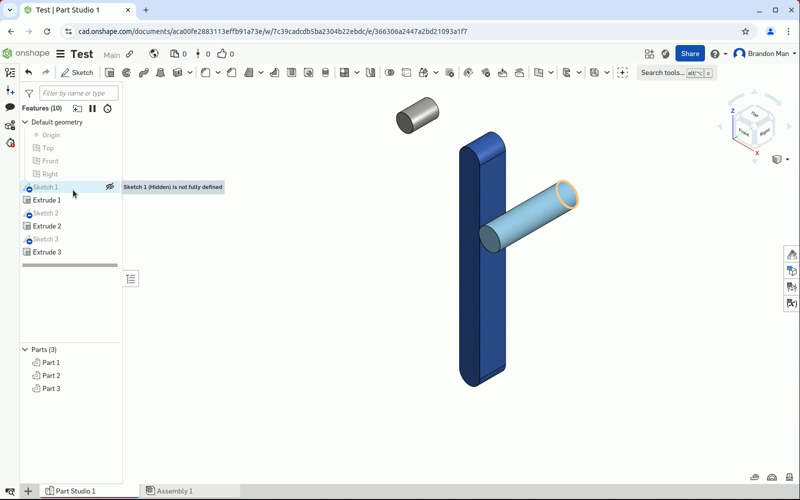
click(73, 189)